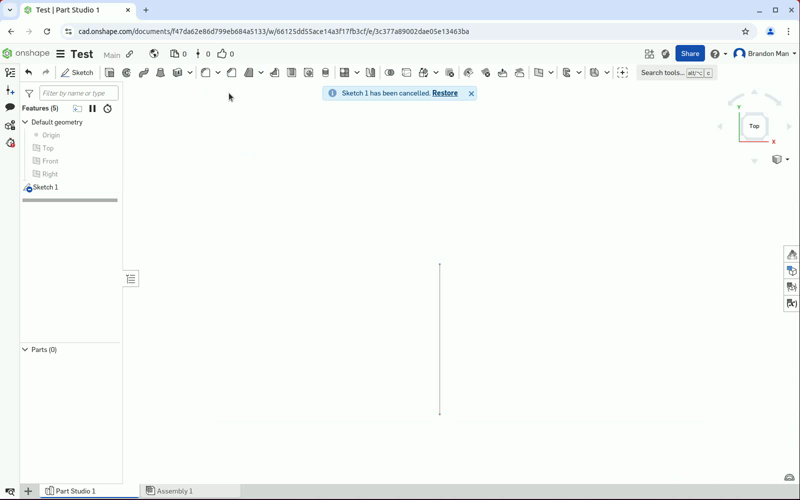
key(shift+h)
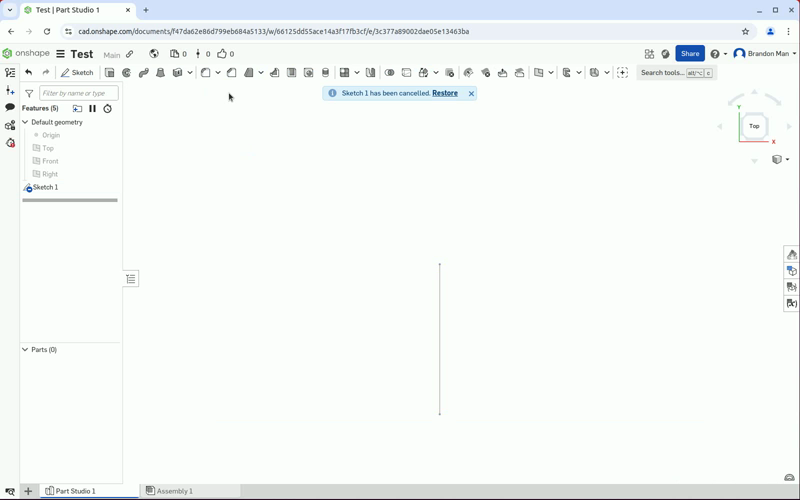
key(shift+s)
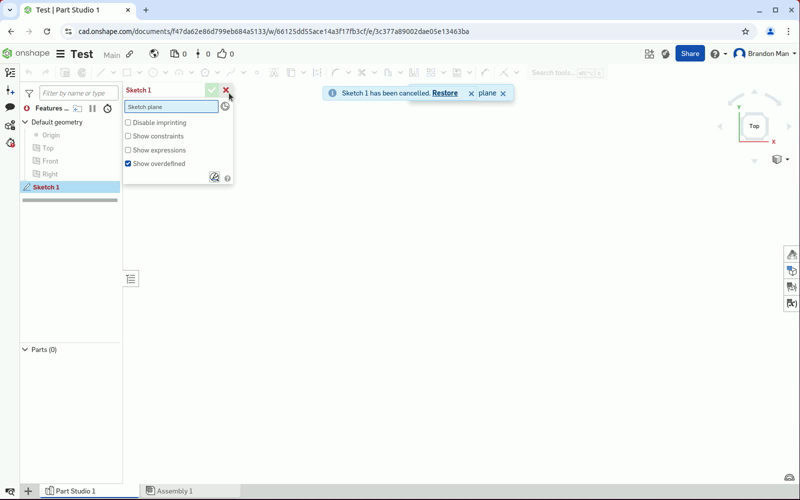
mouse_move(73, 150)
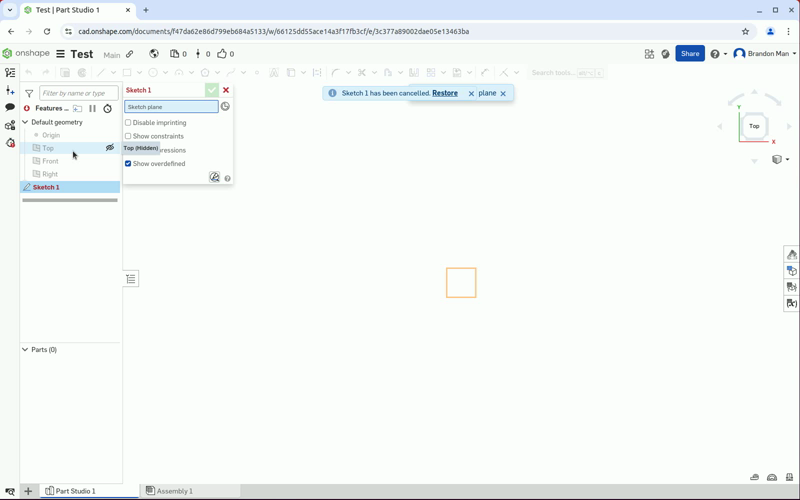
click(73, 150)
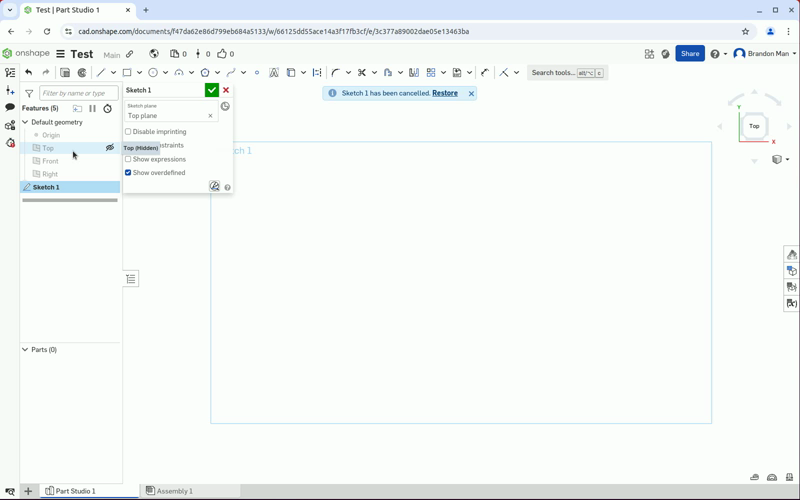
mouse_move(73, 352)
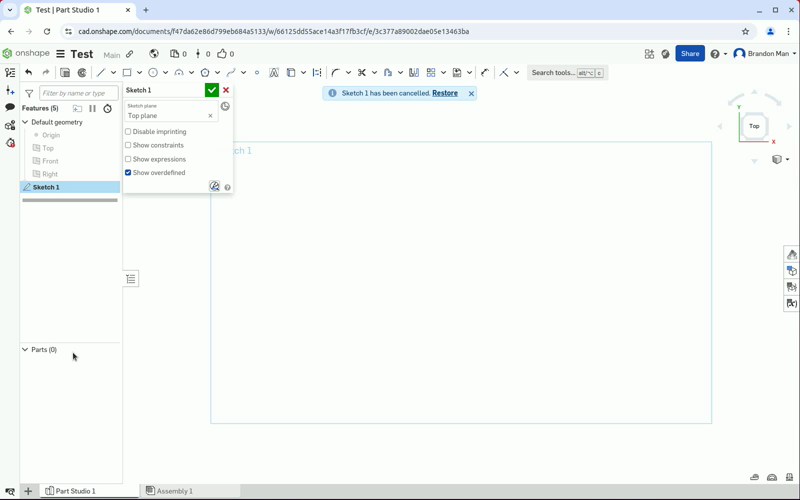
key(y)
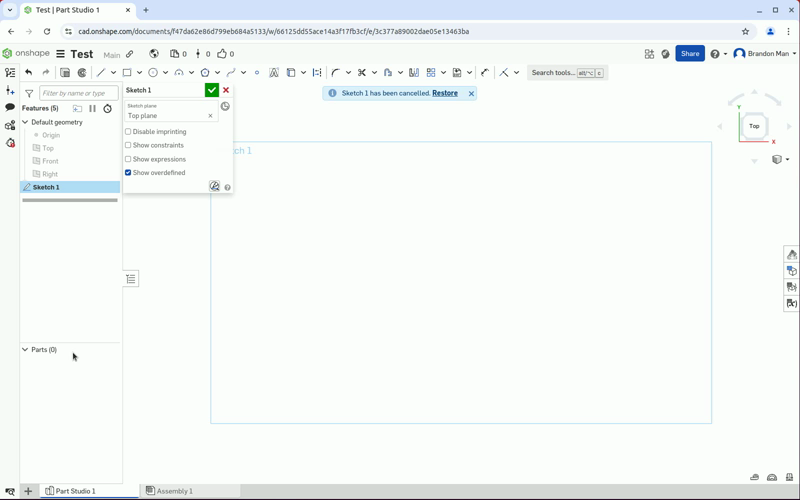
key(c)
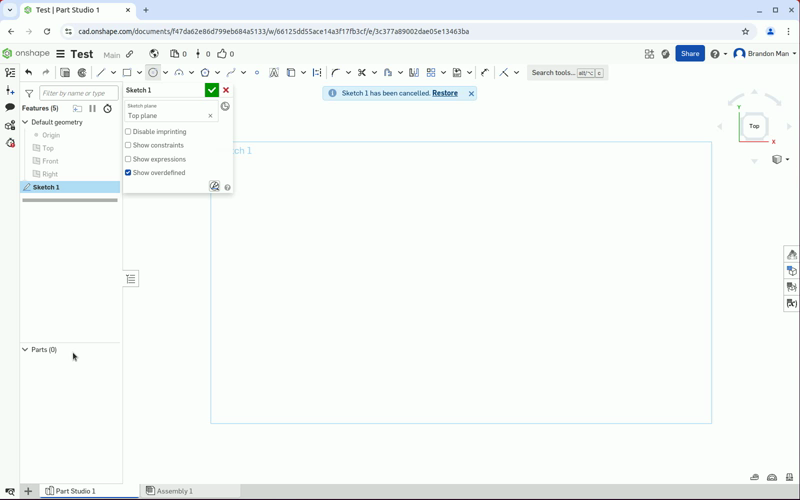
key_down(shift)
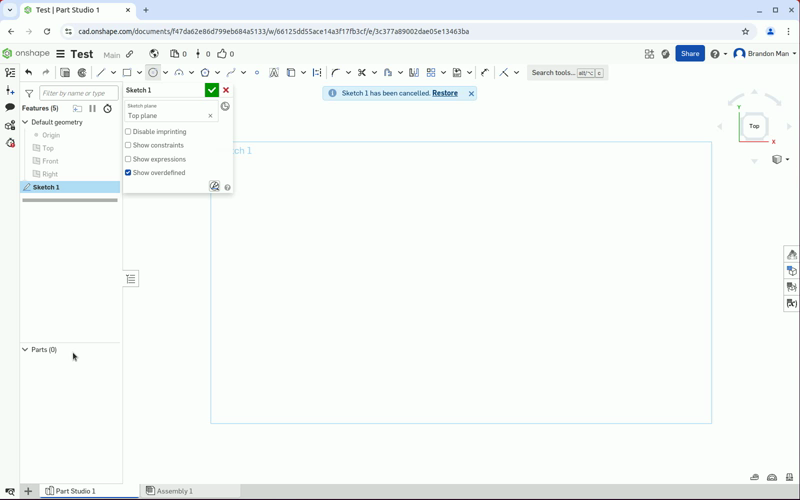
mouse_move(461, 282)
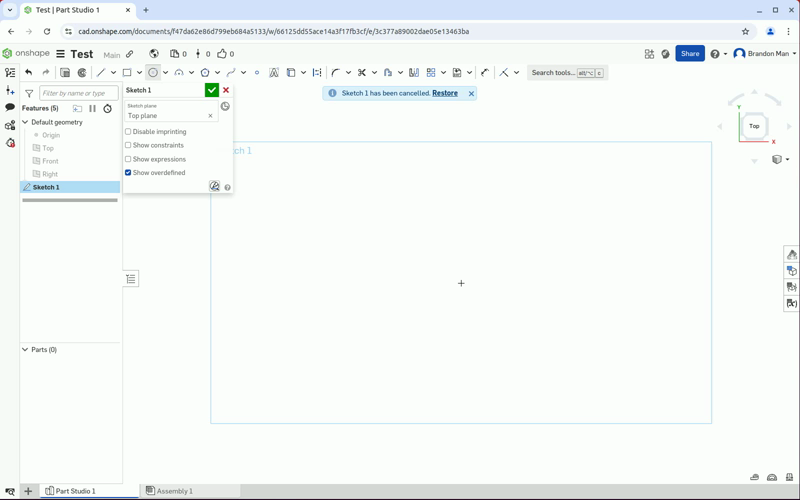
click(461, 282)
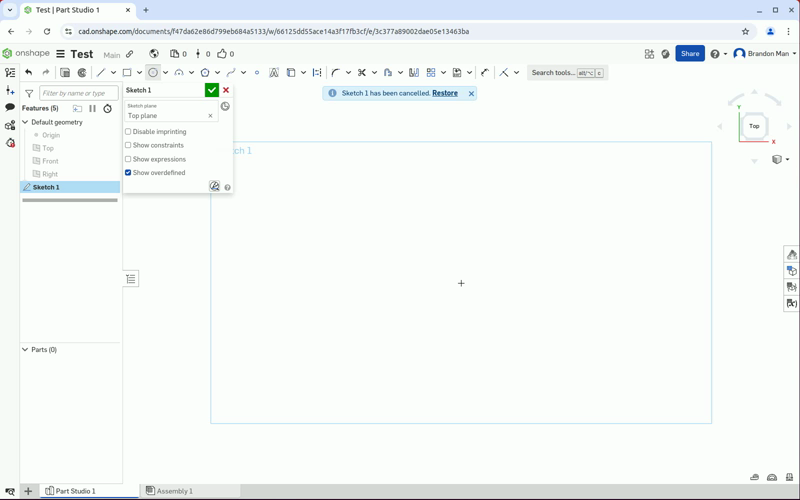
key_up(shift)
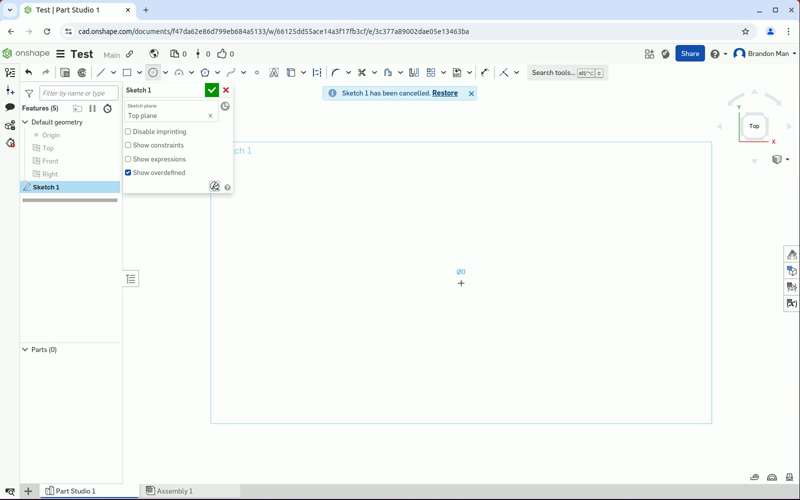
mouse_move(503, 282)
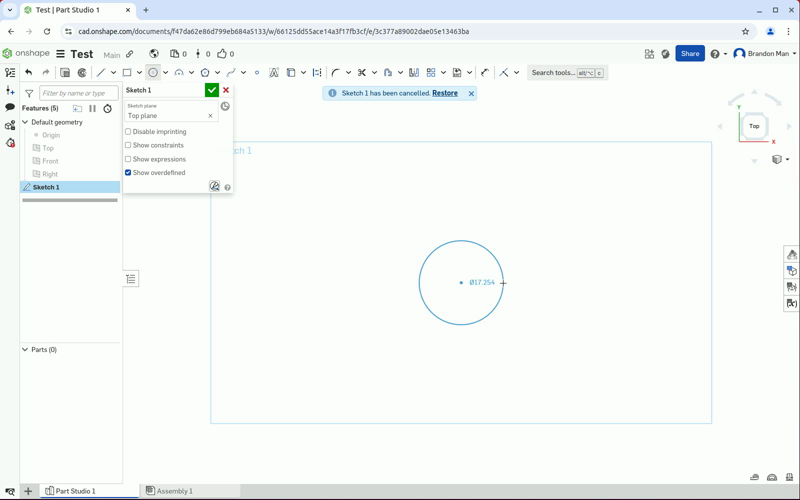
click(503, 282)
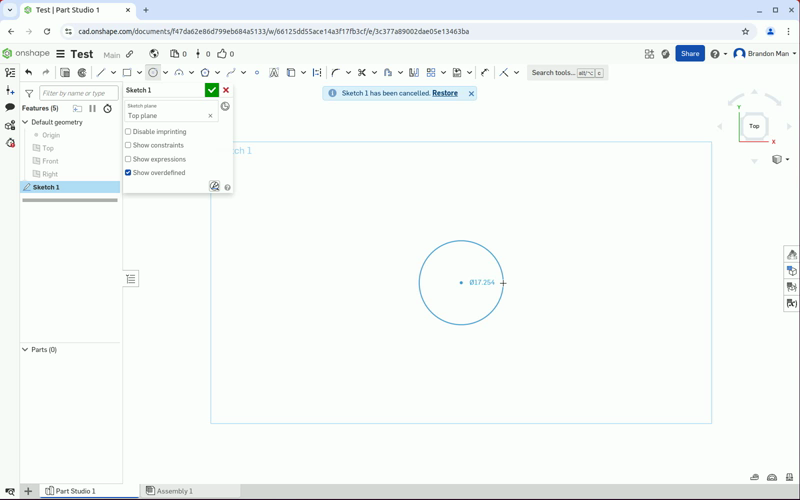
key(esc)
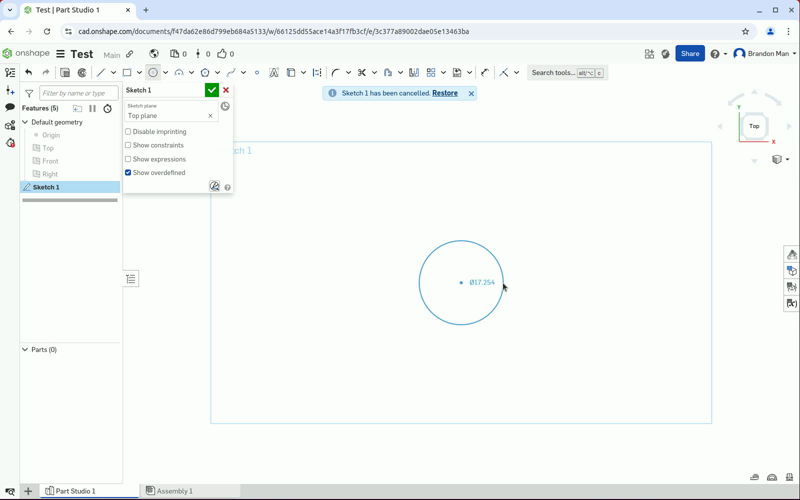
mouse_move(468, 297)
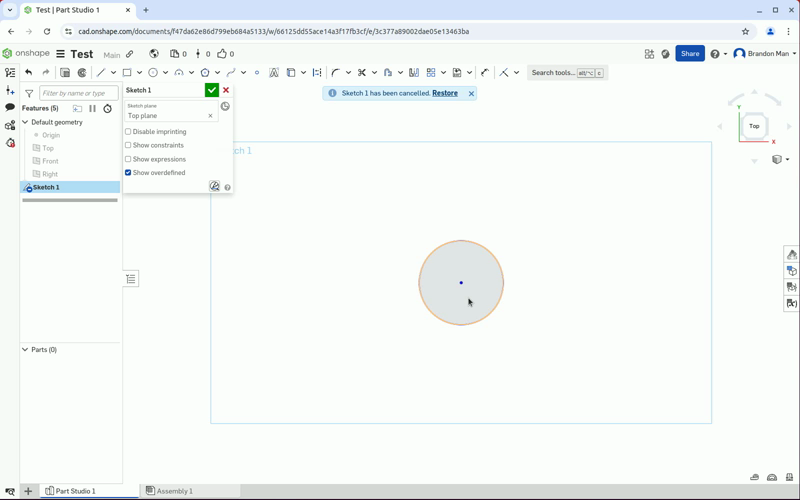
click(468, 297)
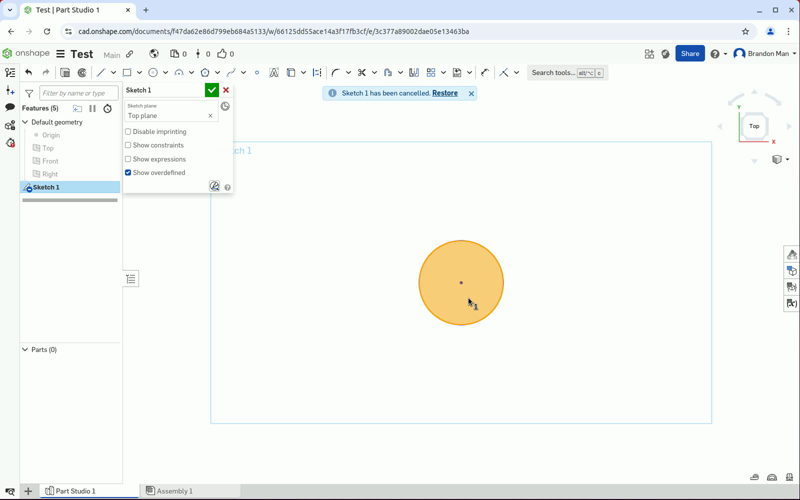
mouse_move(73, 352)
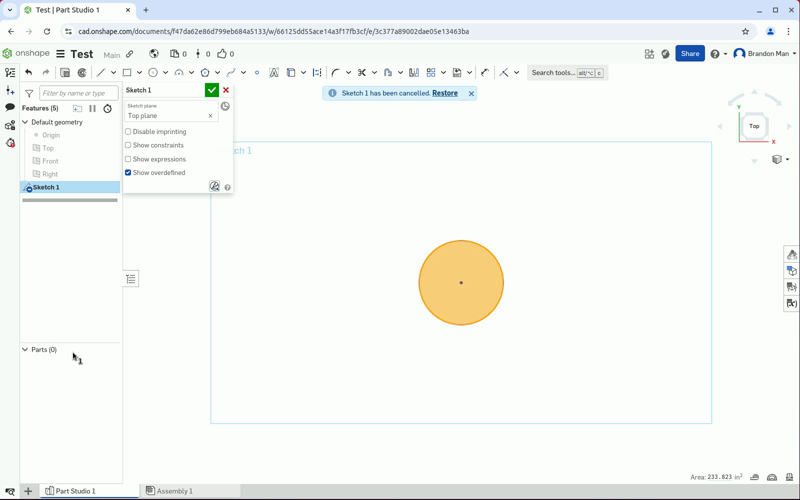
key(shift+y)
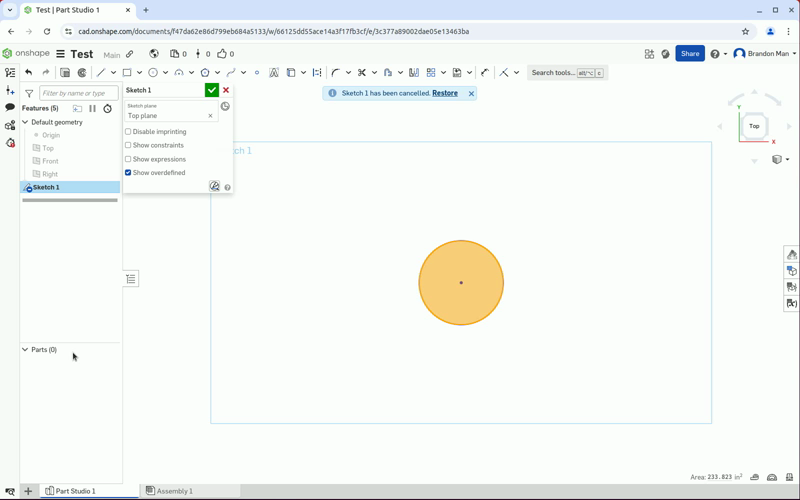
key(shift+e)
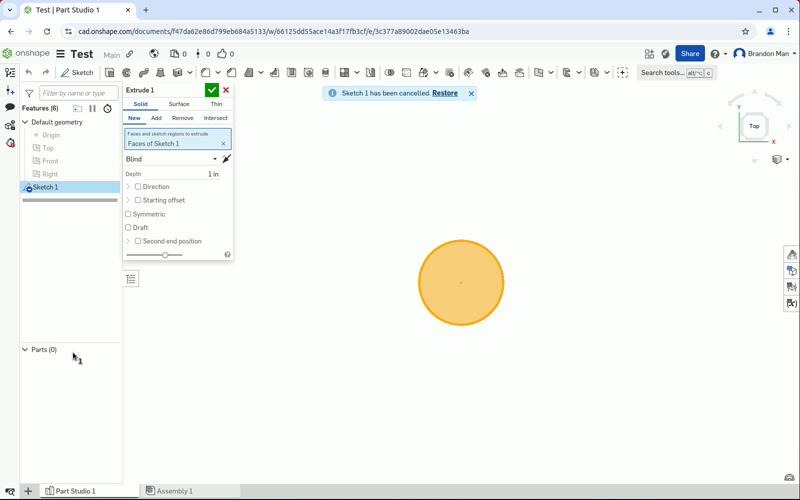
mouse_move(143, 106)
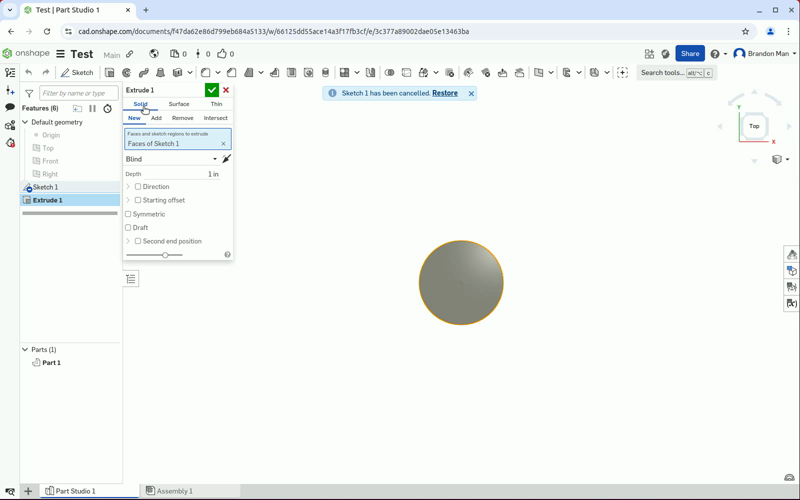
click(143, 106)
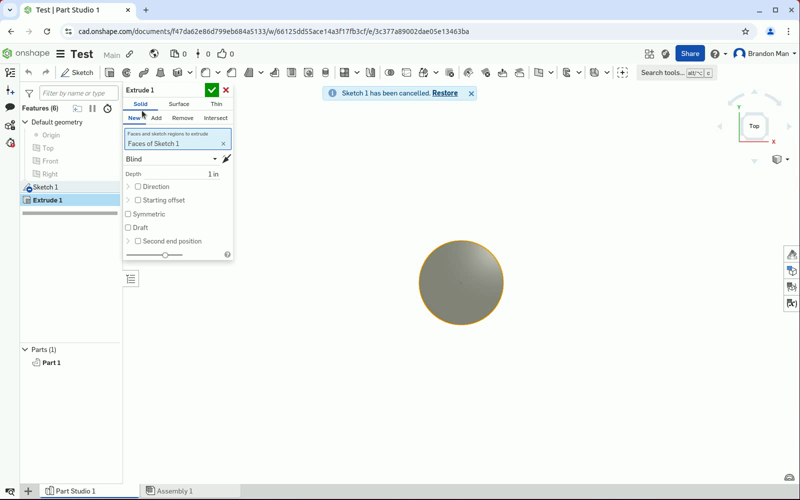
mouse_move(137, 120)
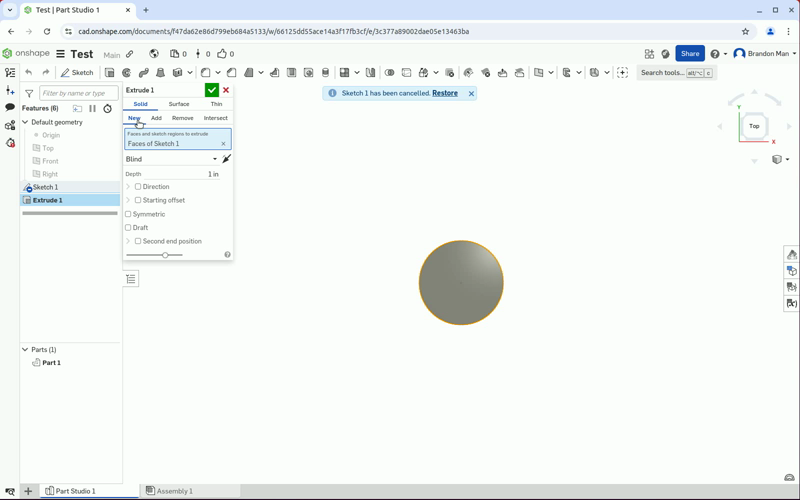
click(137, 120)
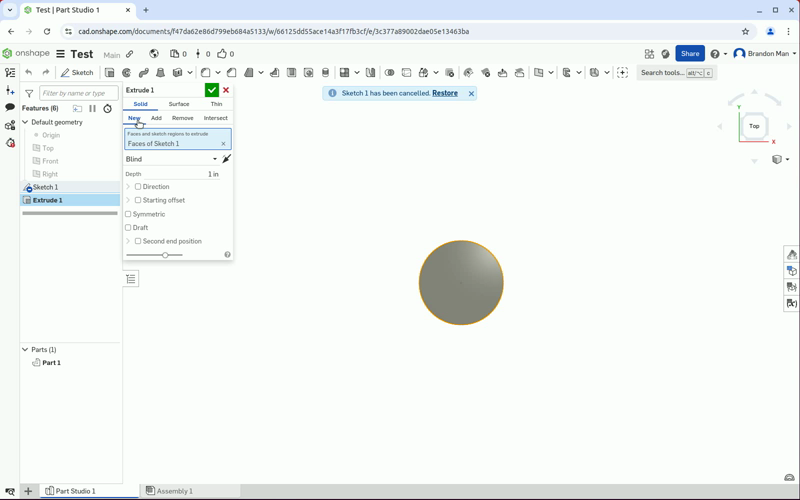
key(tab, 4)
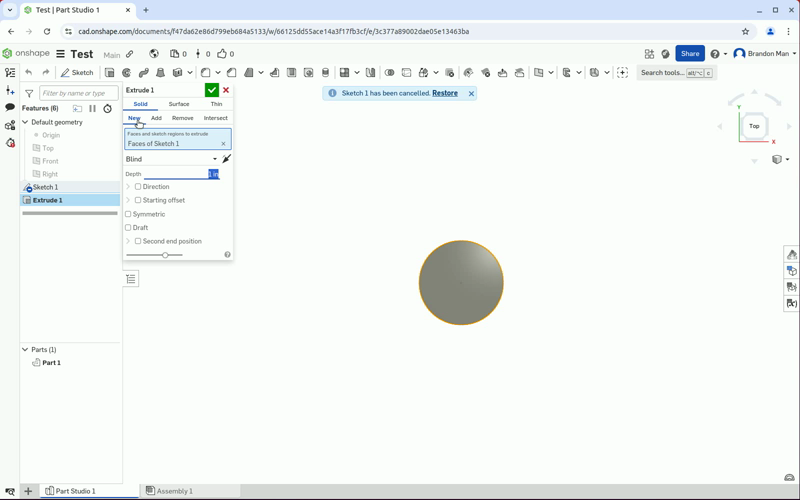
text(19.257)
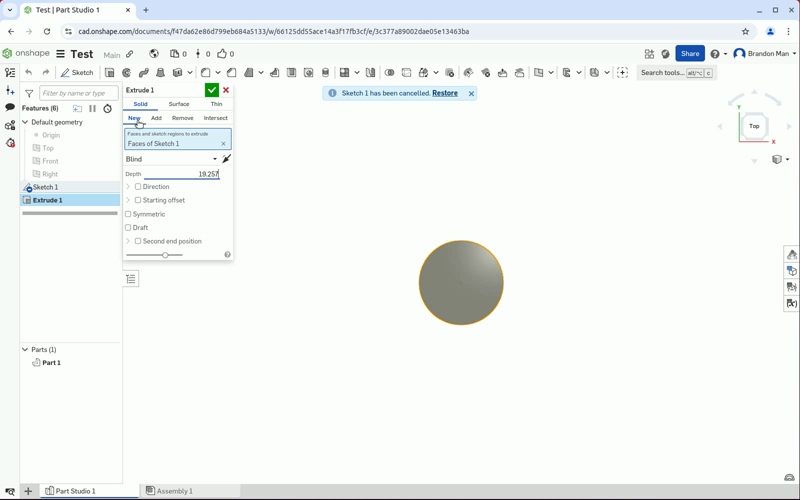
key(enter)
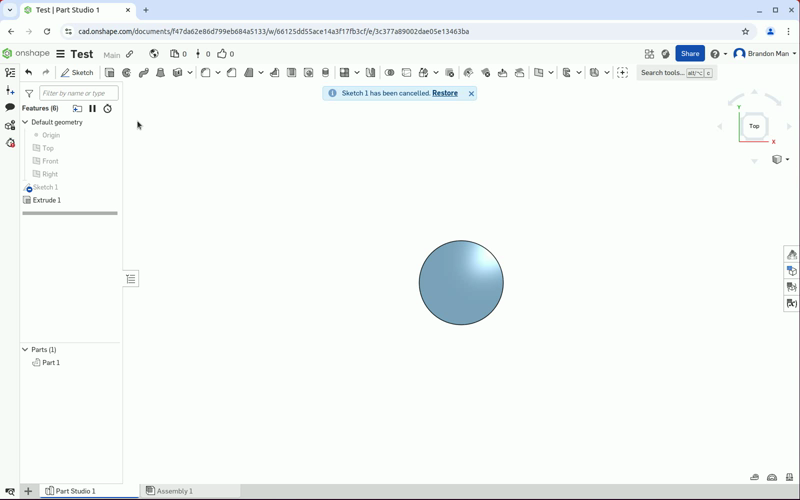
key(shift+h)
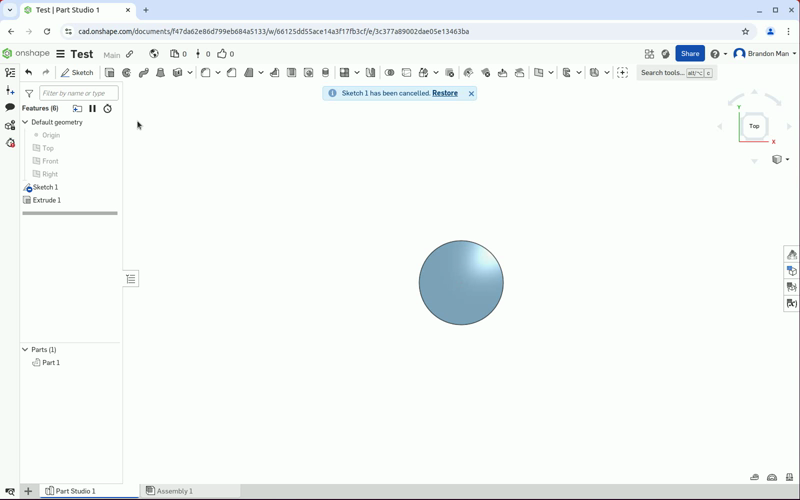
key(shift+h)
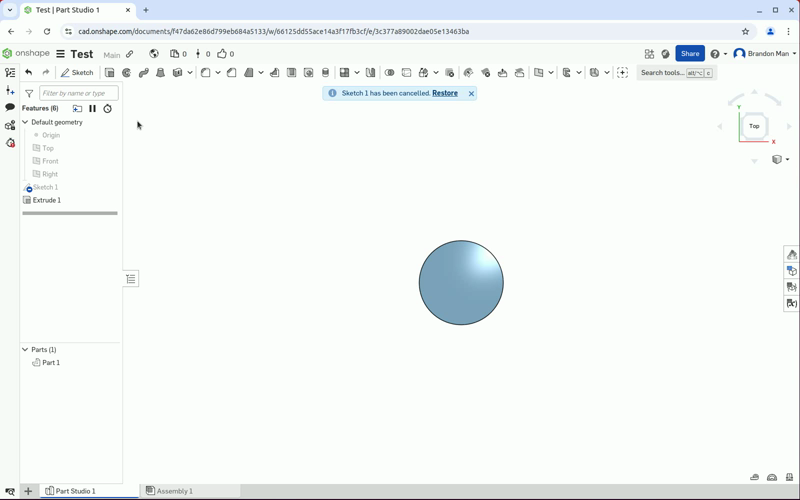
mouse_move(73, 189)
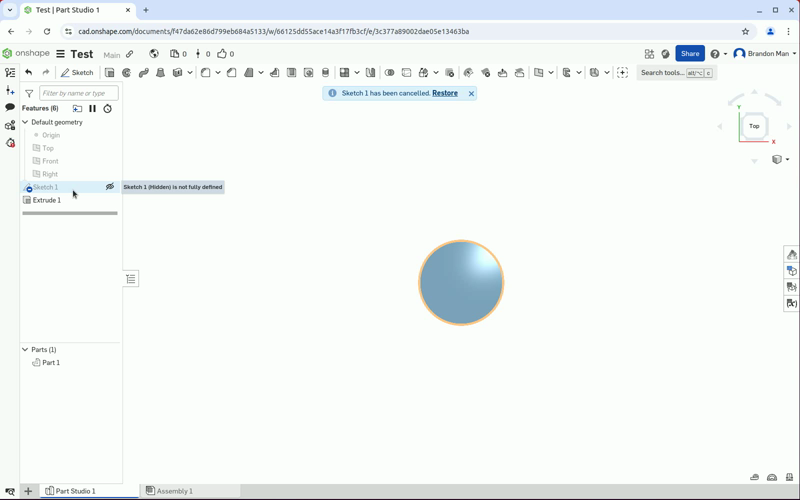
click(73, 189)
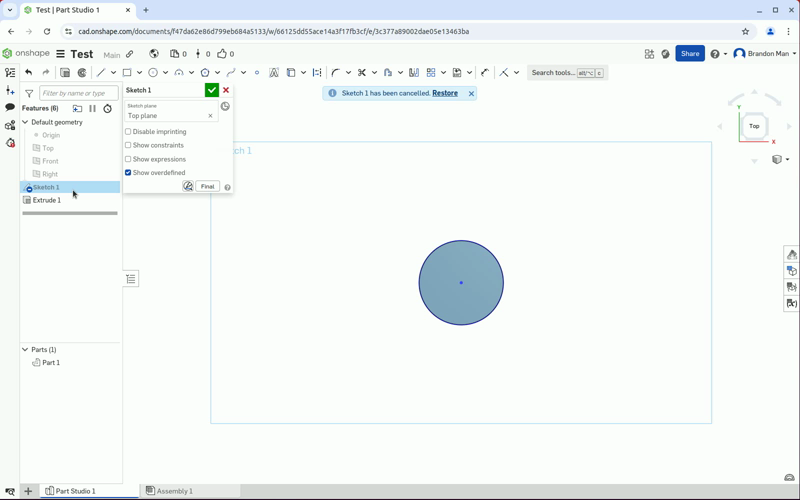
mouse_move(229, 92)
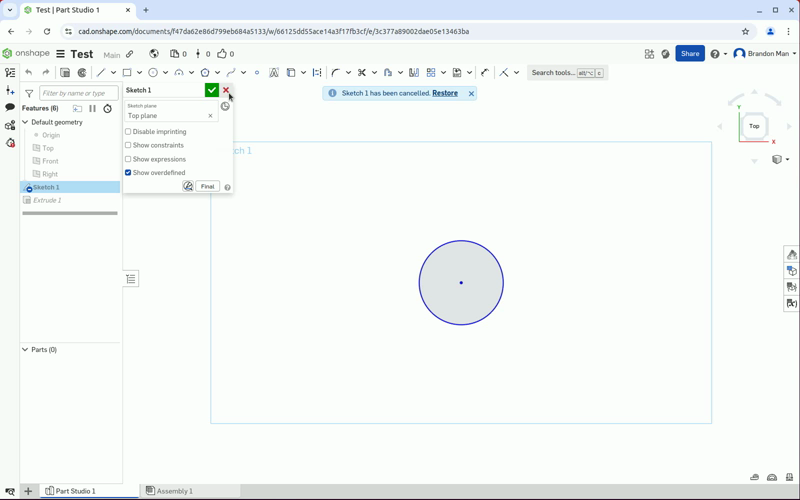
click(229, 92)
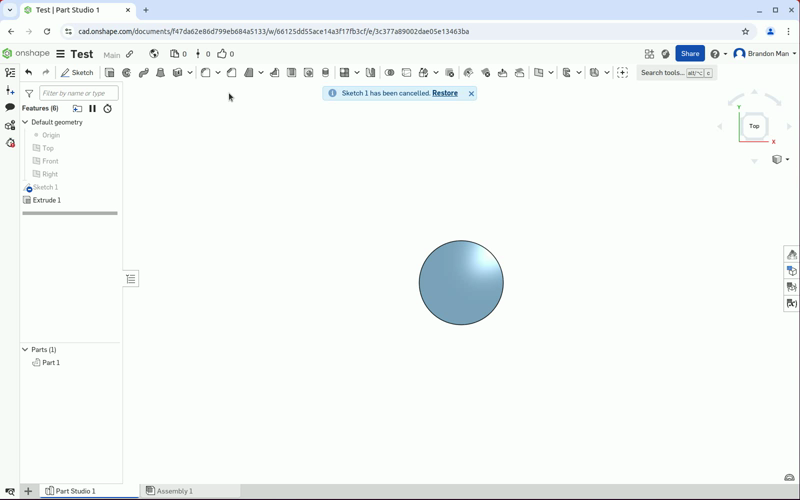
mouse_move(541, 75)
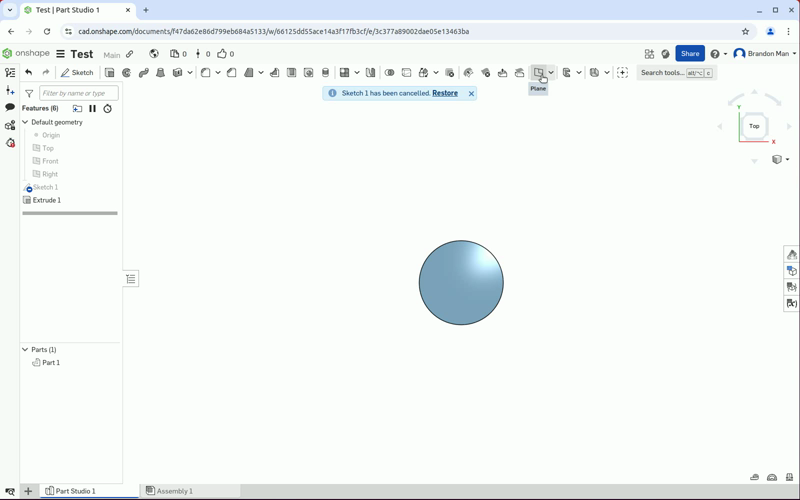
click(541, 75)
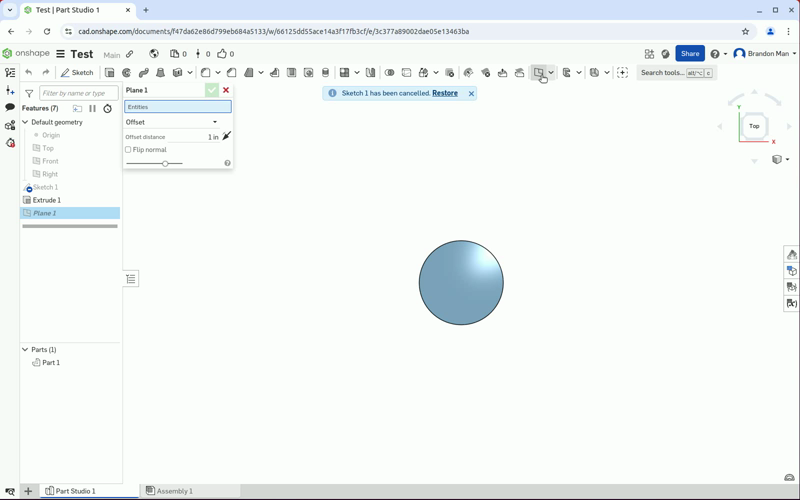
mouse_move(73, 150)
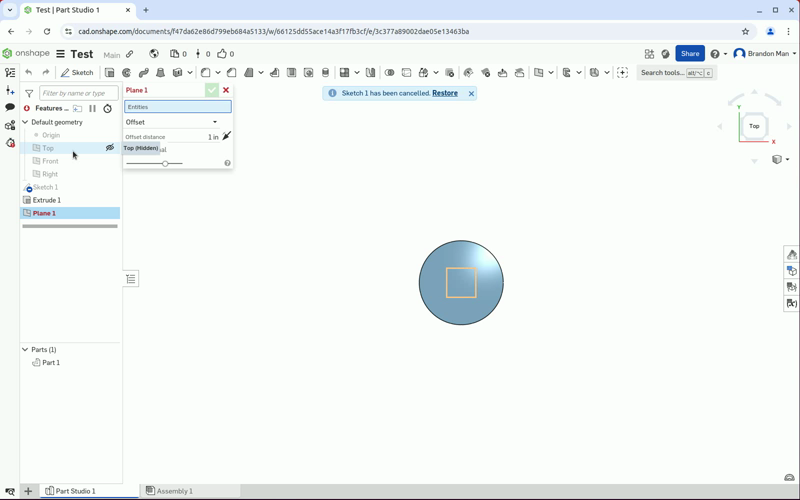
click(73, 150)
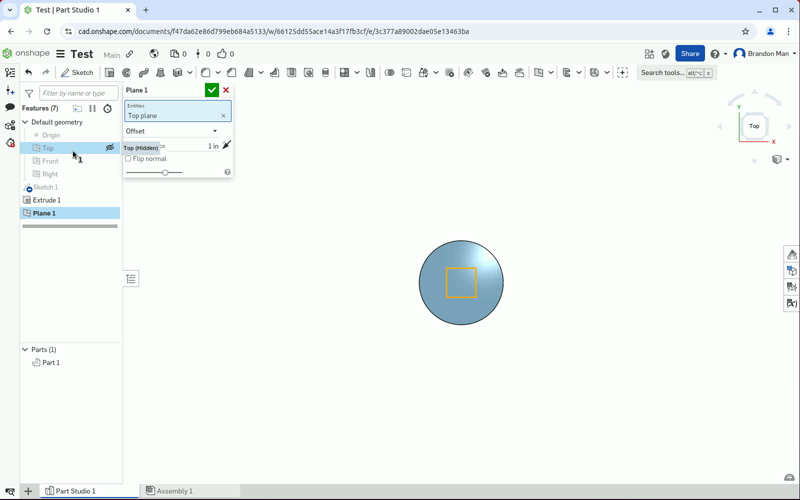
key(tab, 2)
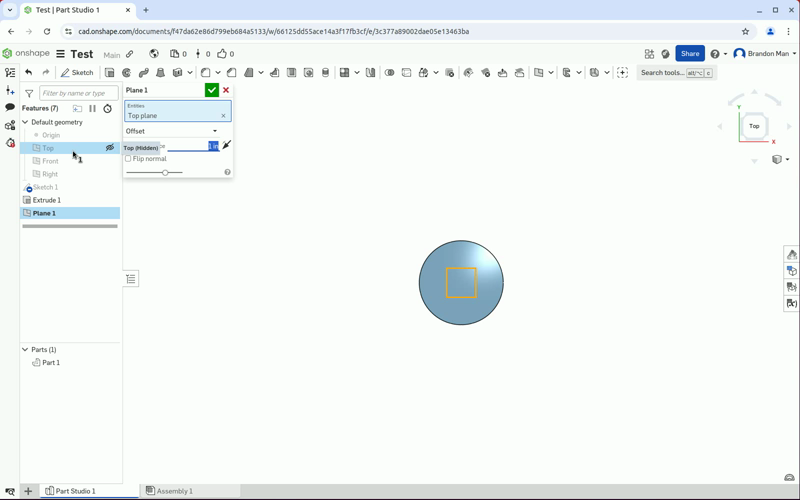
text(19.257)
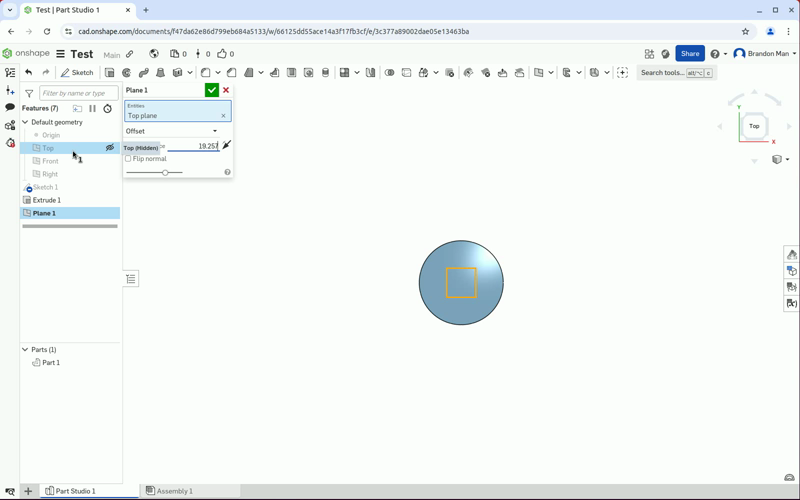
key(enter, 2)
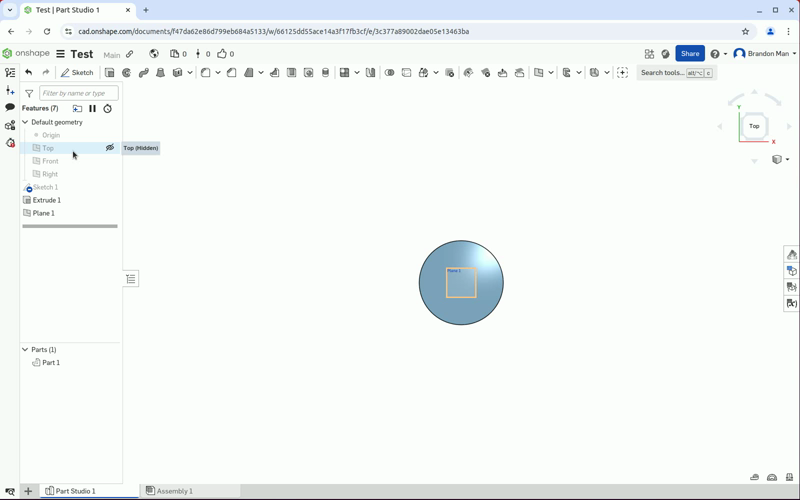
key(shift+s)
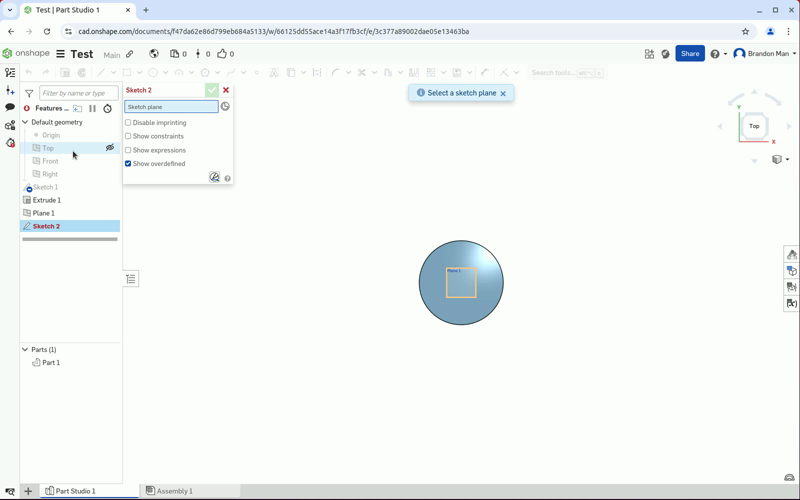
mouse_move(73, 215)
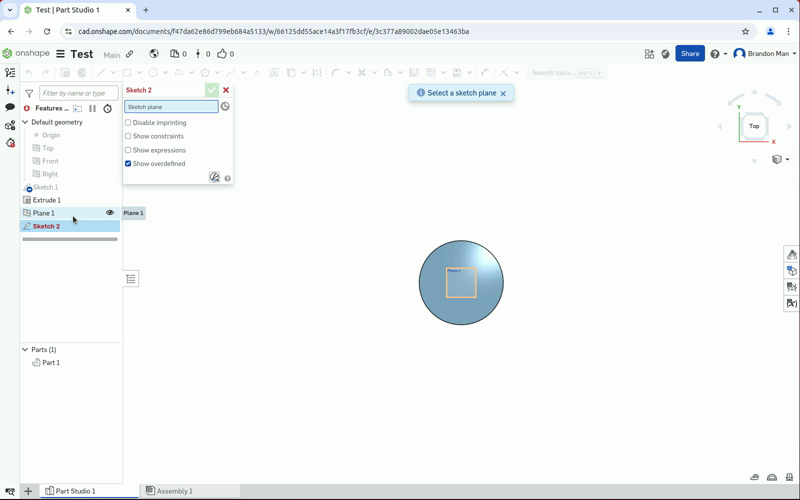
click(73, 215)
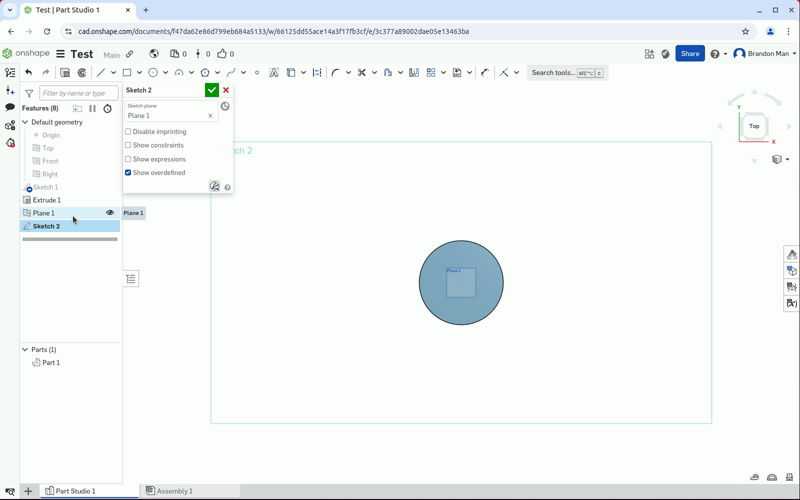
mouse_move(73, 352)
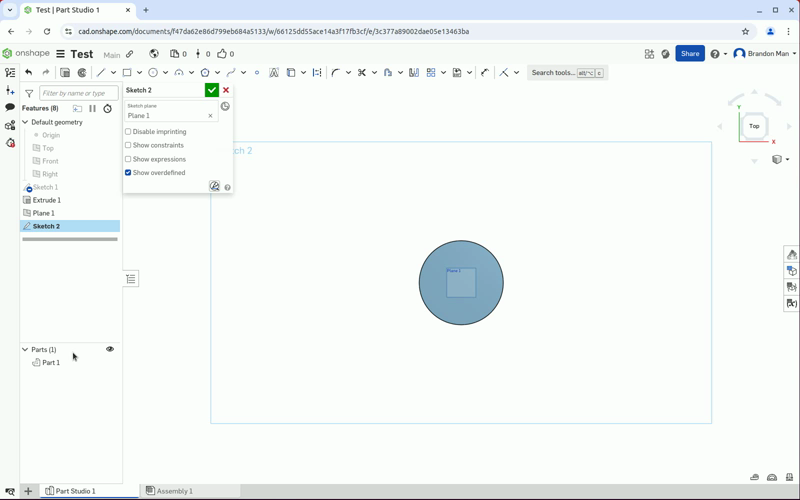
key(y)
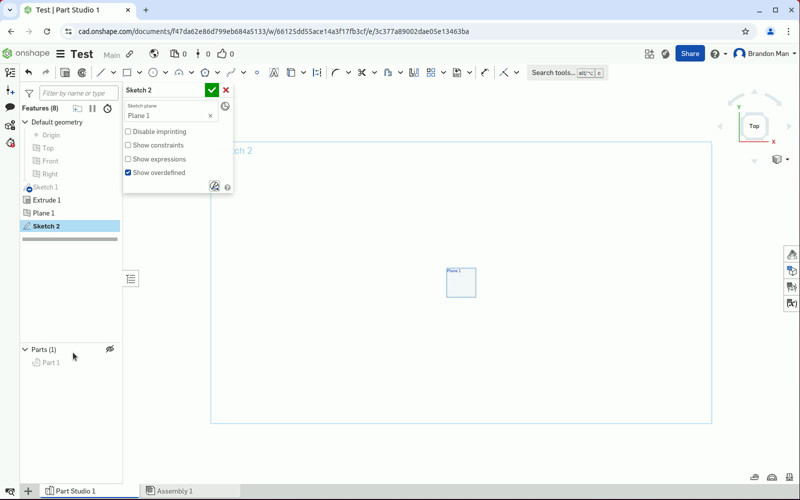
key(c)
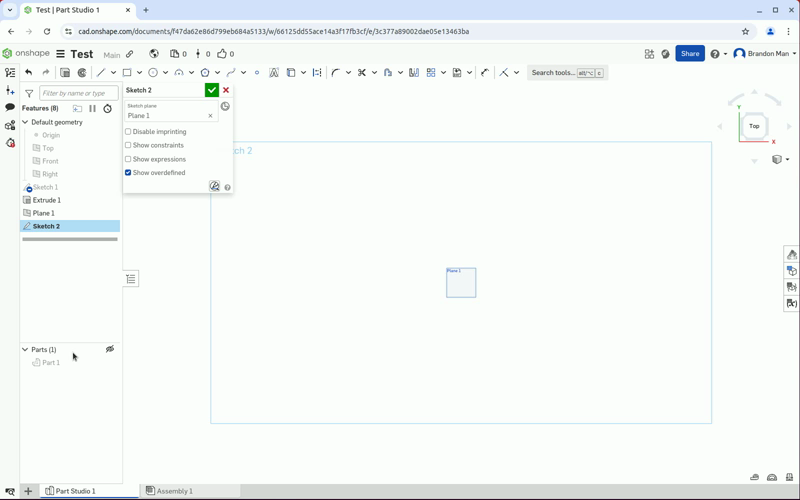
key_down(shift)
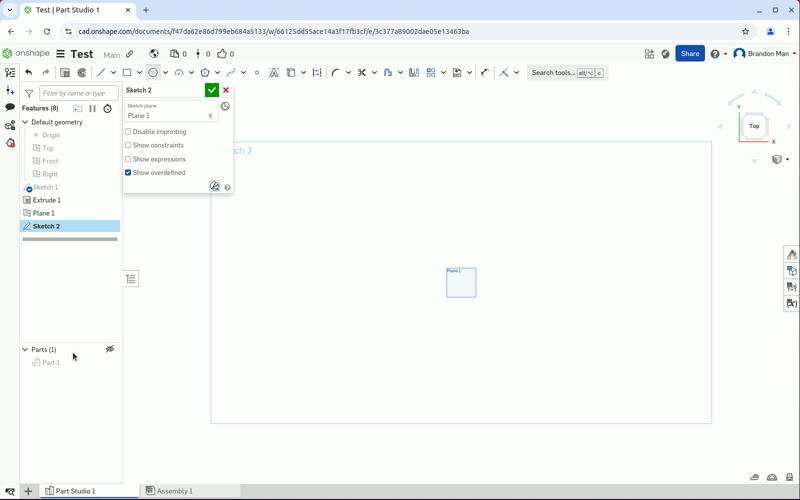
mouse_move(461, 282)
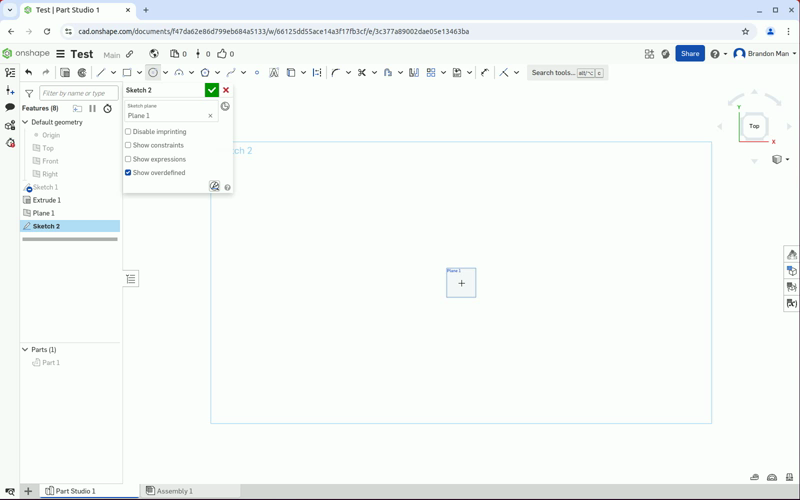
click(461, 282)
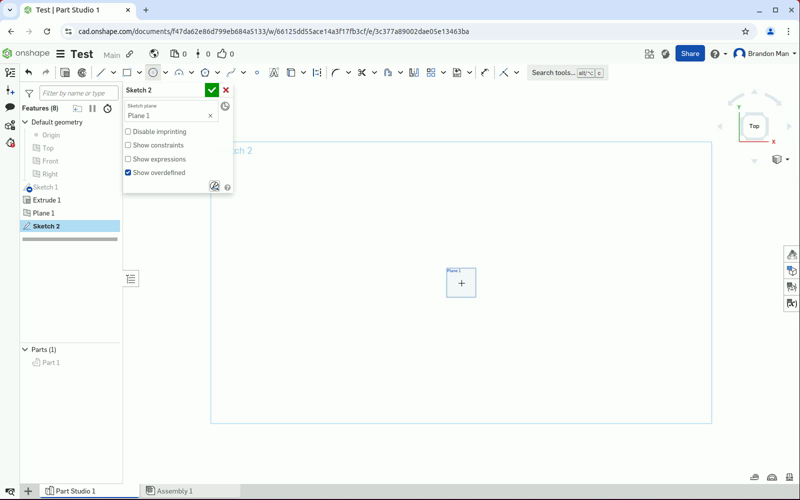
key_up(shift)
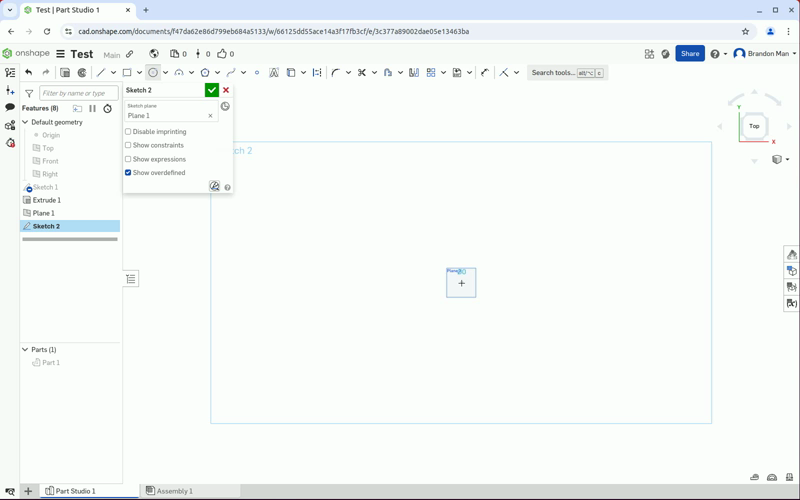
mouse_move(497, 282)
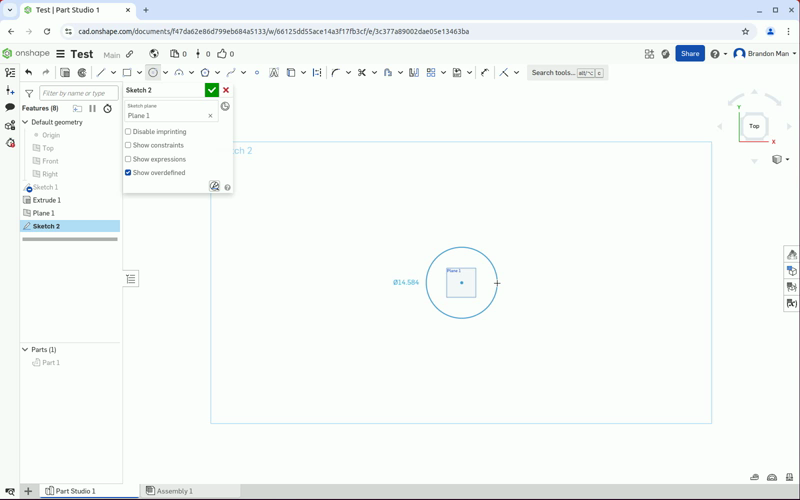
click(497, 282)
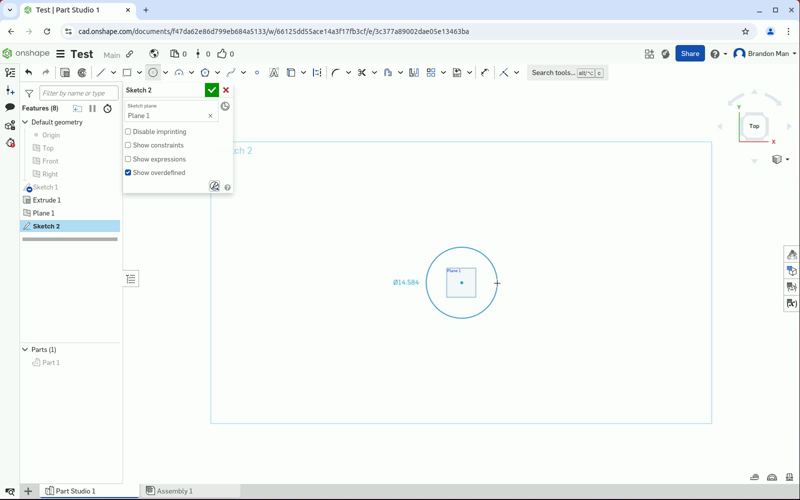
key(esc)
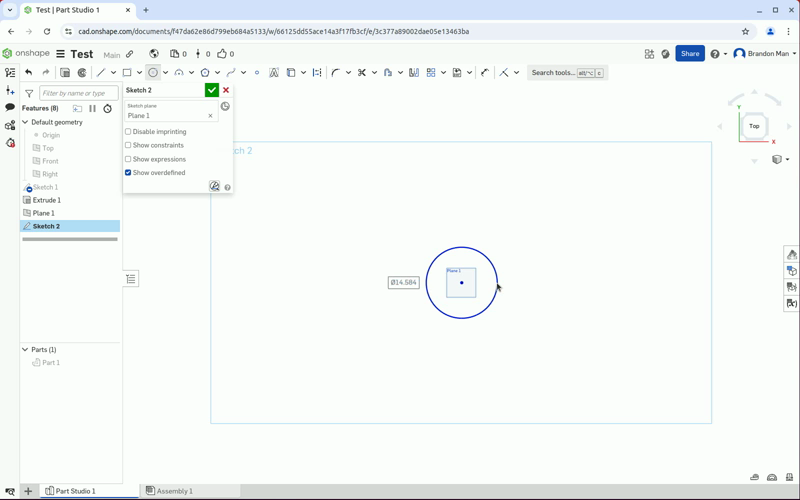
mouse_move(435, 278)
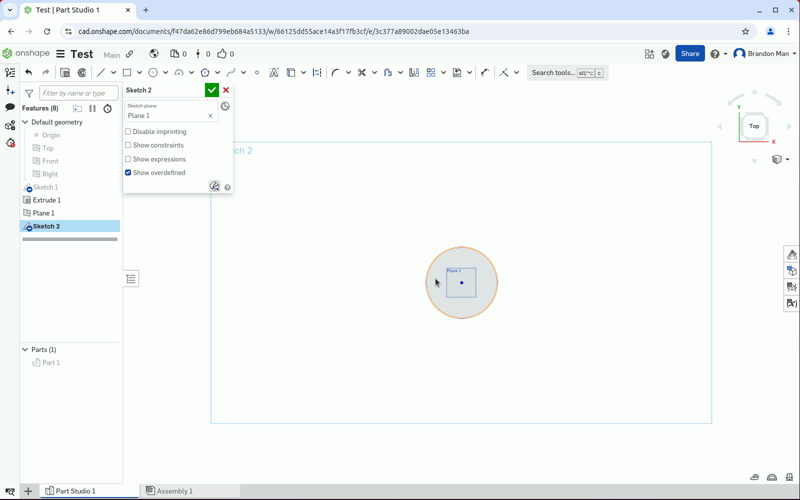
click(435, 278)
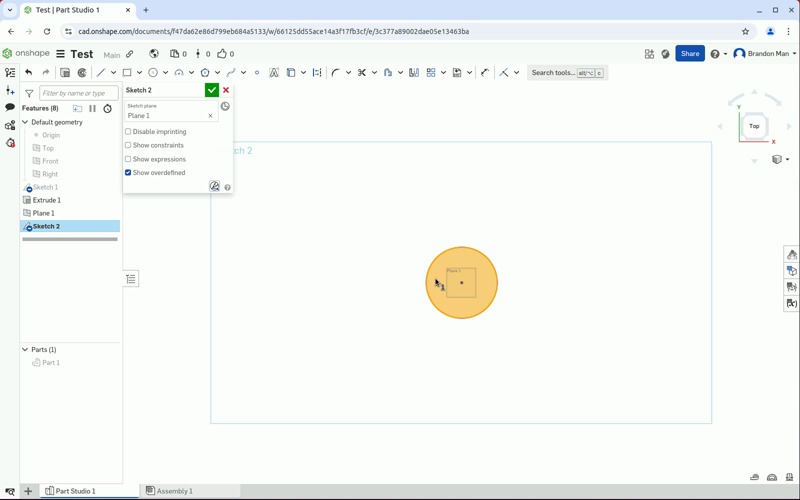
mouse_move(73, 352)
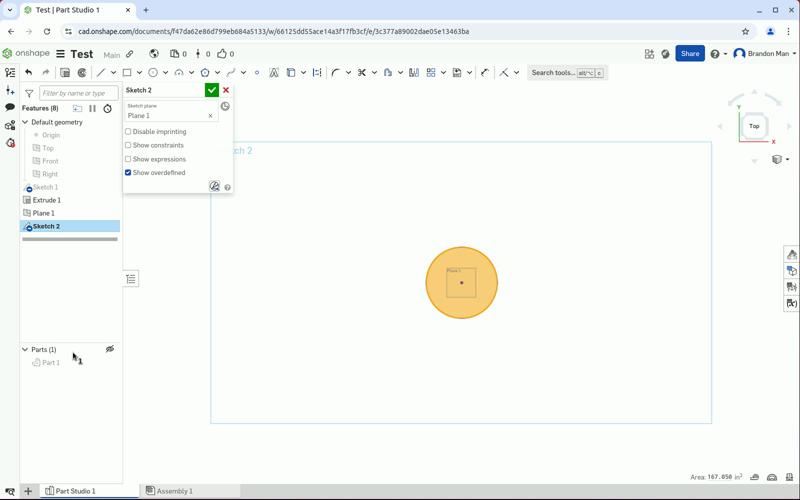
key(shift+y)
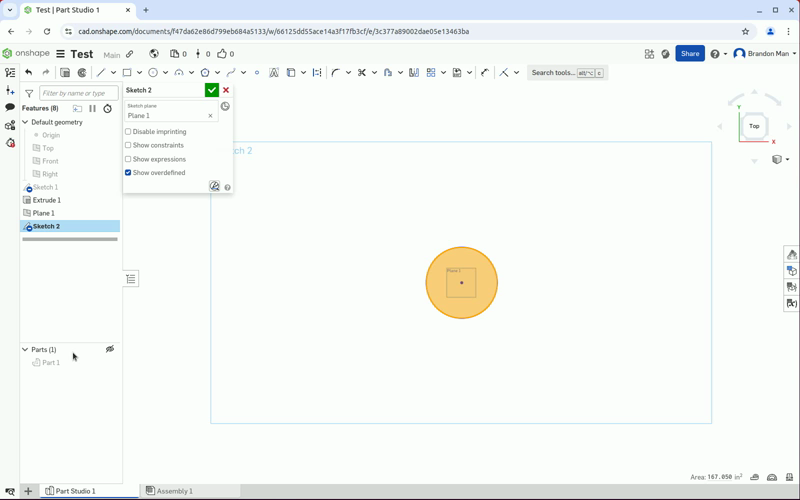
key(shift+e)
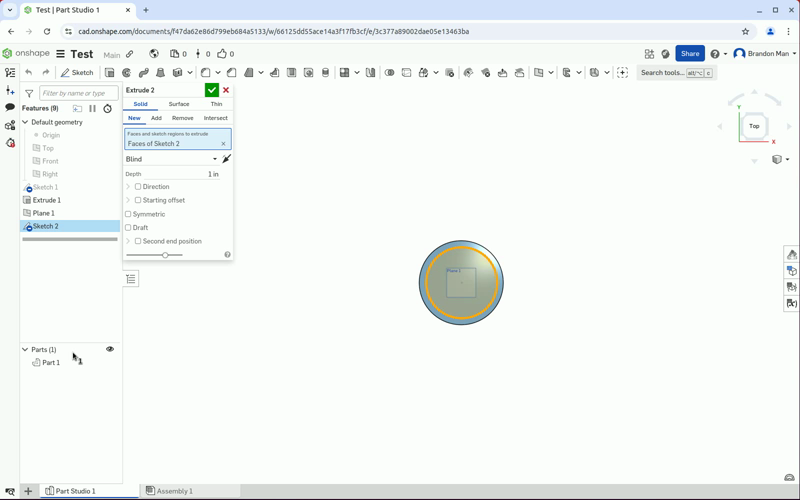
mouse_move(143, 106)
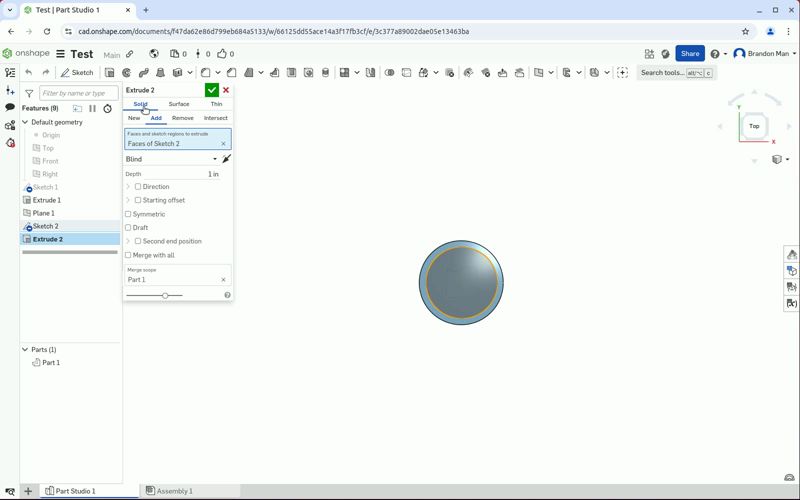
click(143, 106)
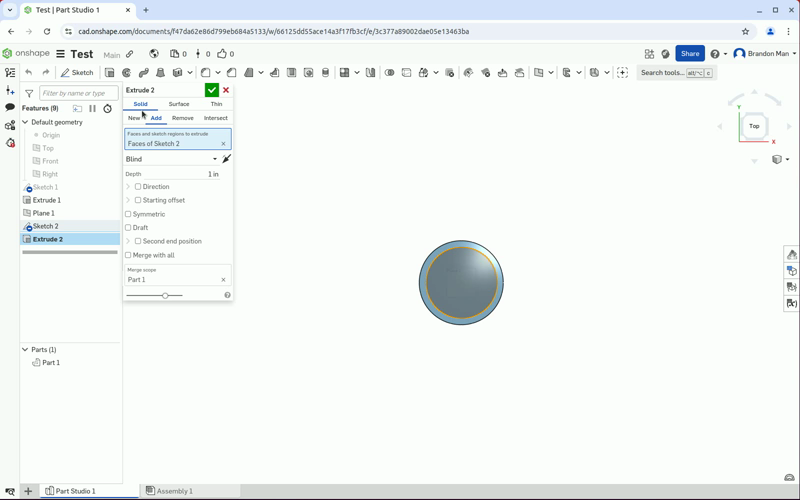
mouse_move(137, 120)
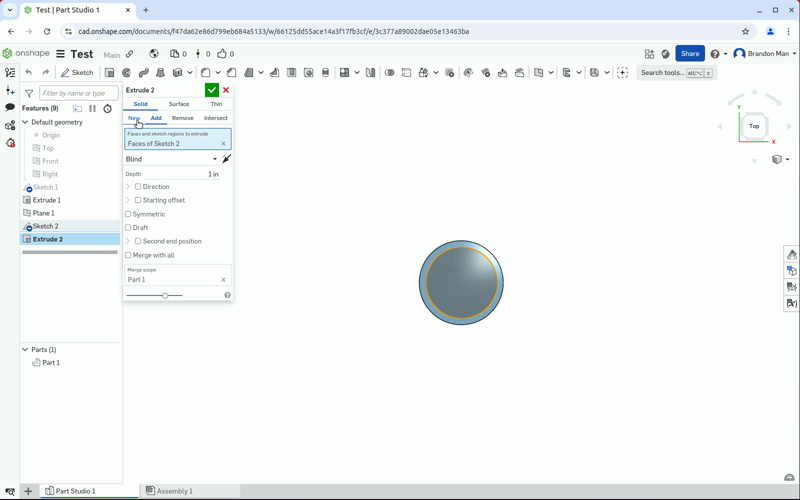
click(137, 120)
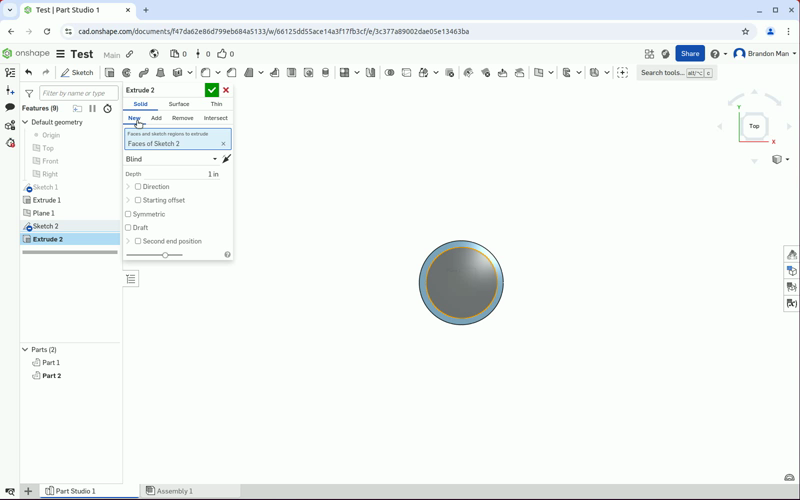
key(tab, 4)
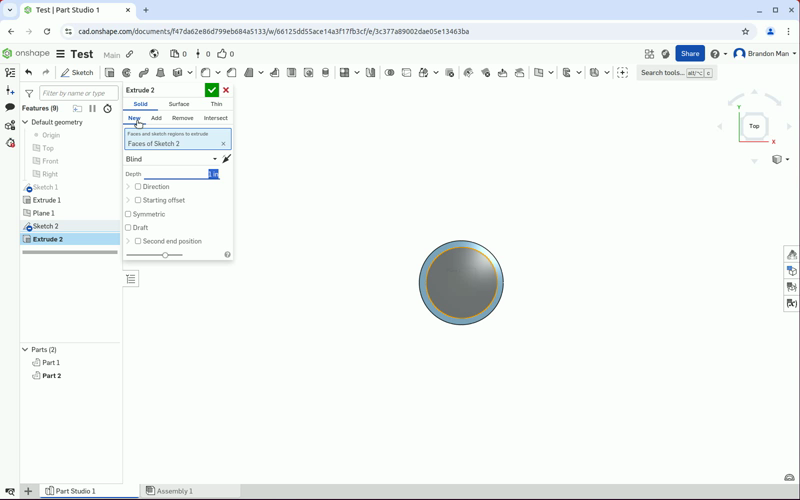
text(3.851)
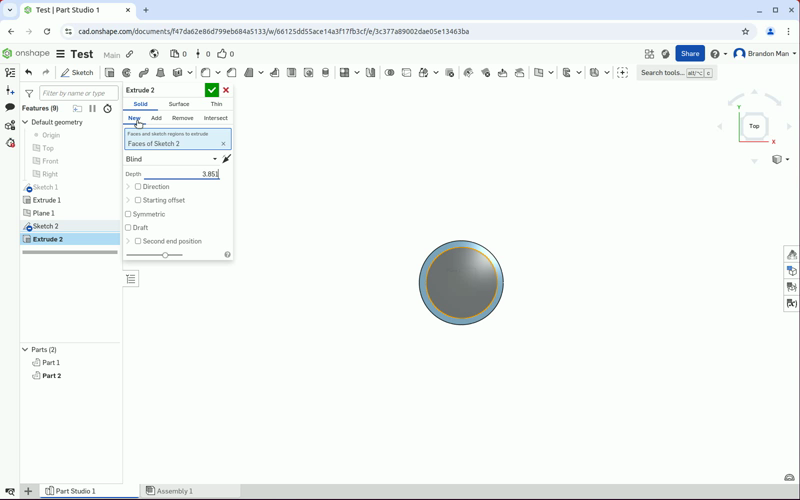
key(enter)
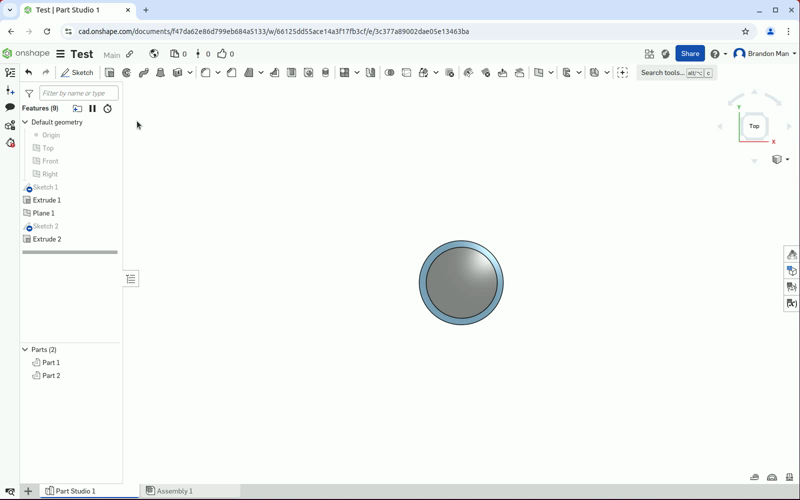
key(shift+h)
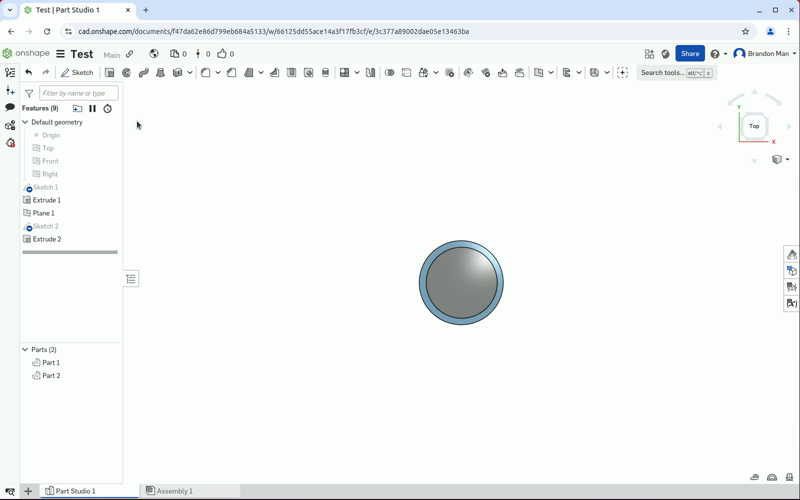
key(shift+h)
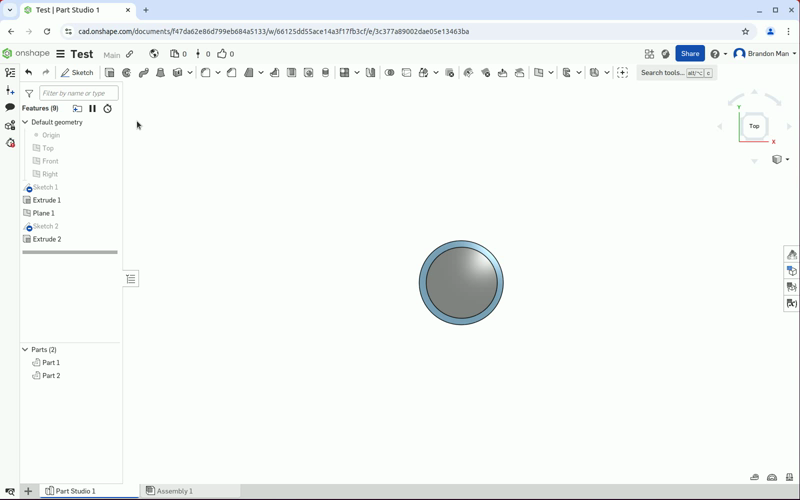
mouse_move(73, 189)
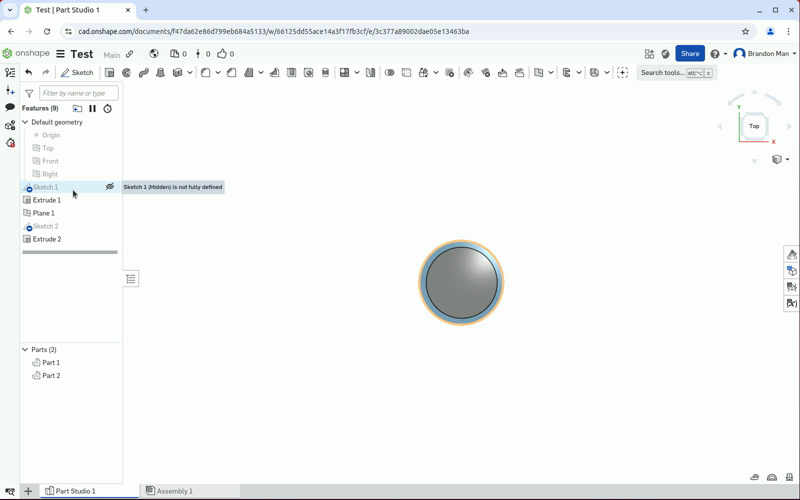
click(73, 189)
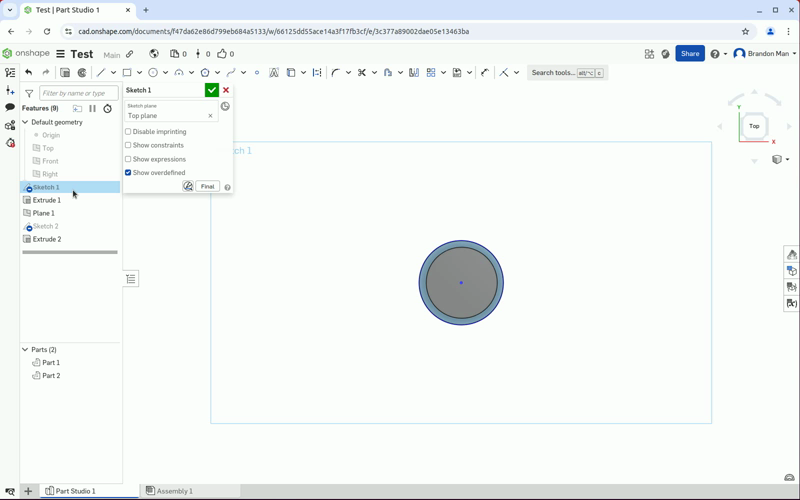
mouse_move(229, 92)
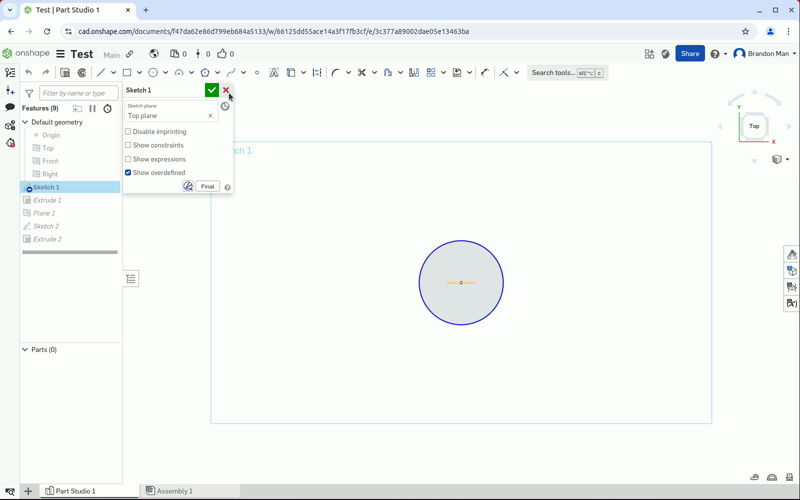
click(229, 92)
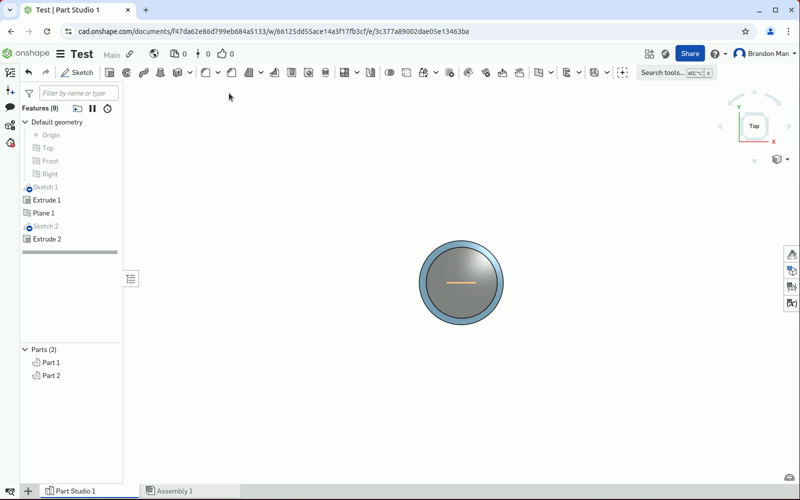
mouse_move(541, 75)
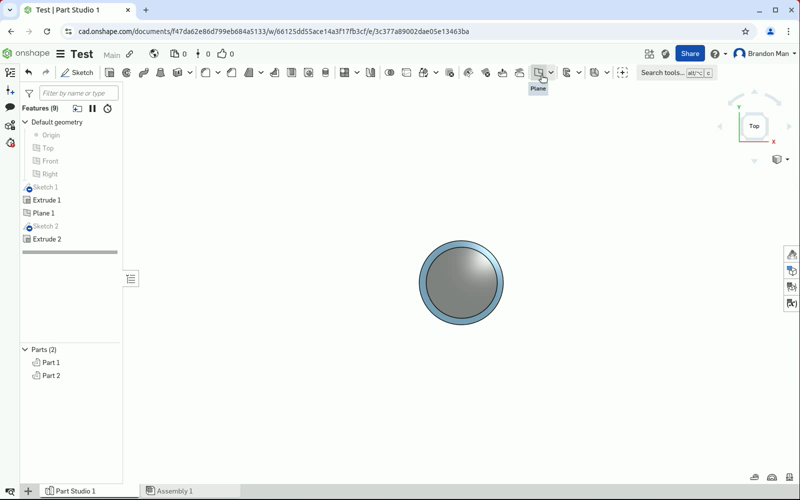
click(541, 75)
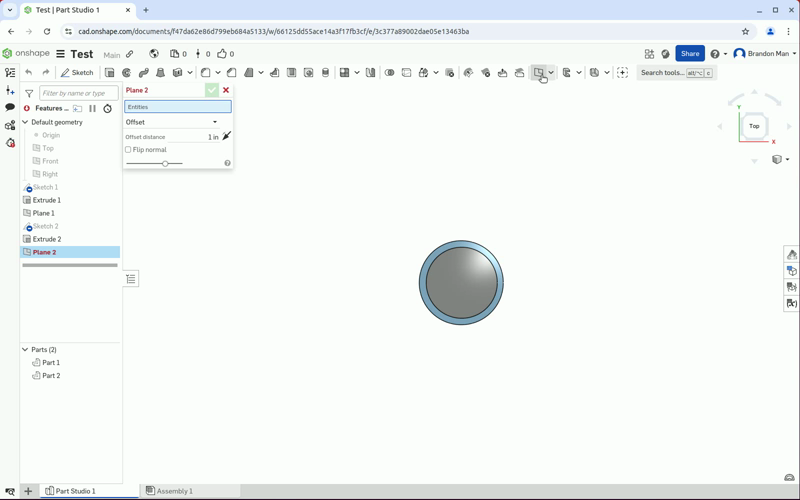
mouse_move(73, 150)
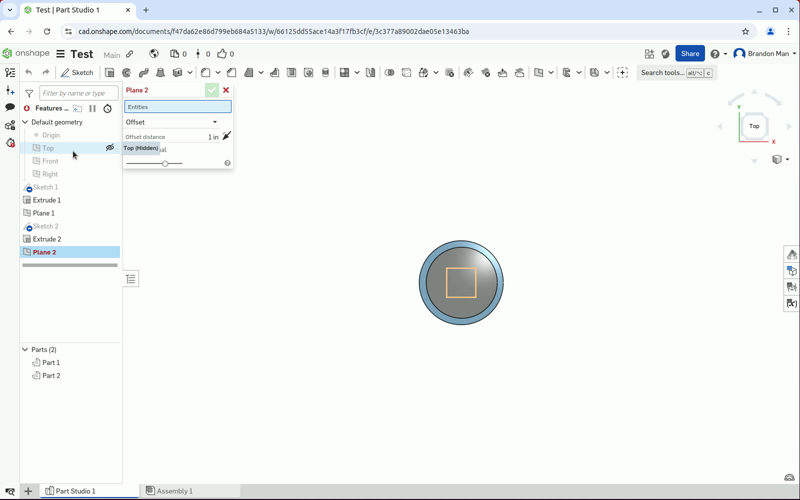
click(73, 150)
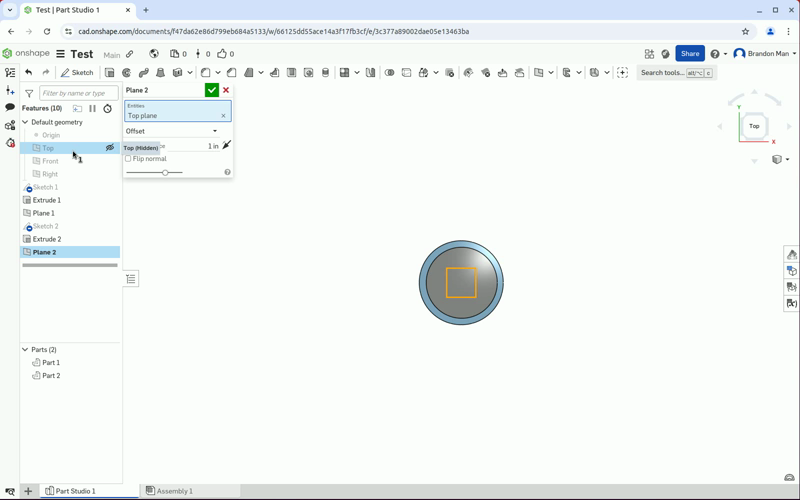
key(tab, 2)
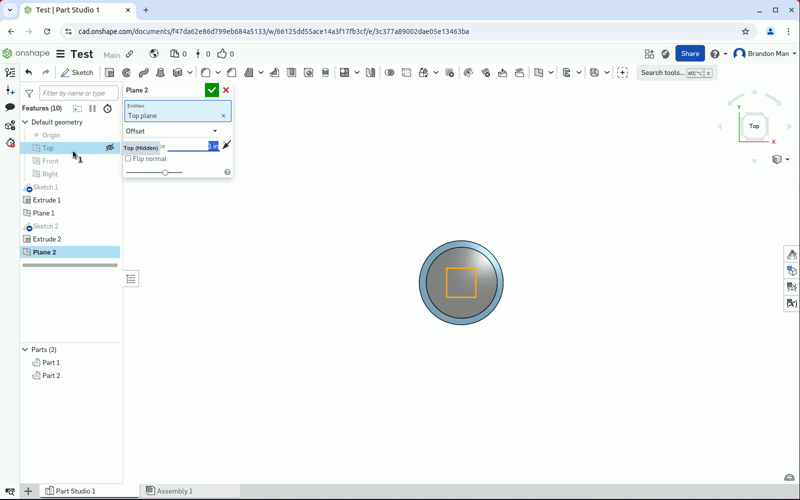
text(23.108)
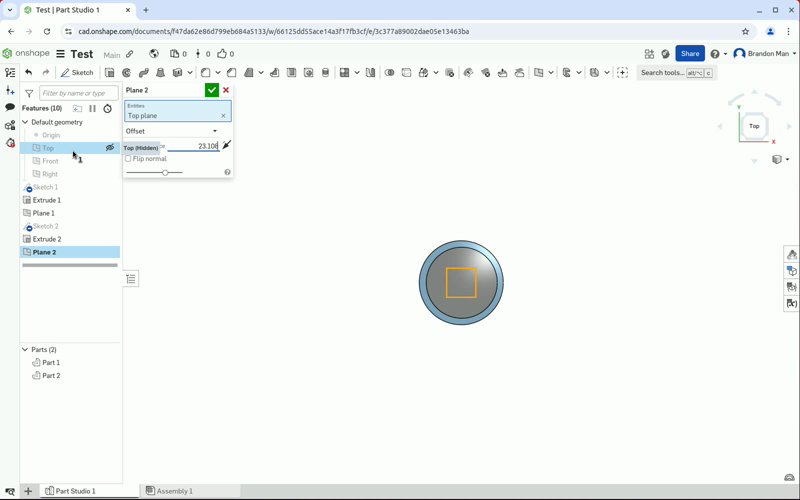
key(enter, 2)
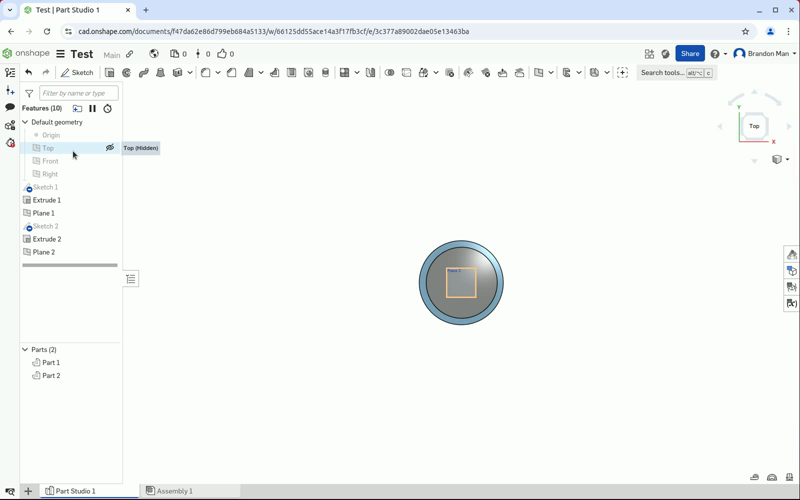
key(shift+s)
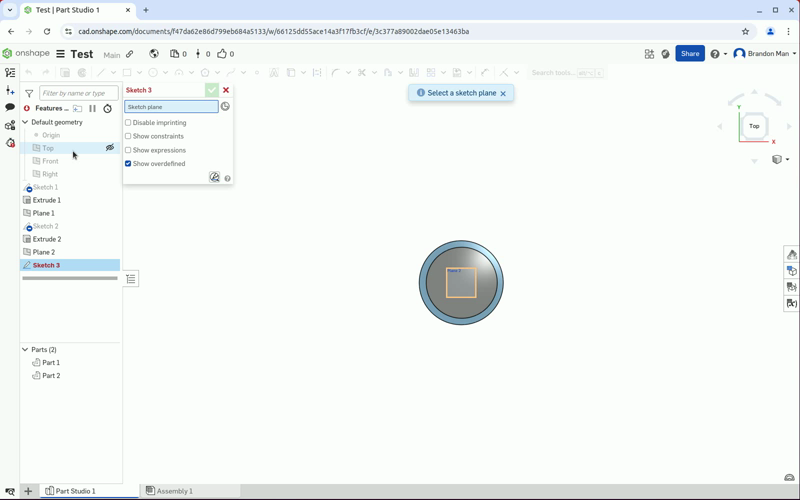
mouse_move(73, 254)
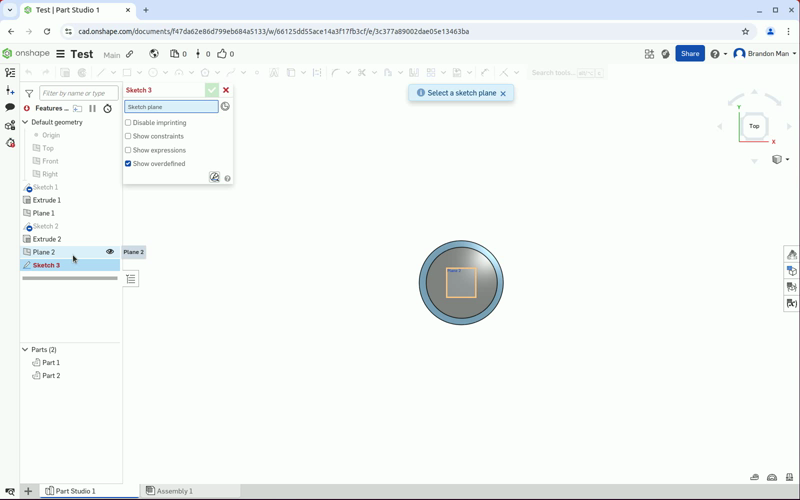
click(73, 254)
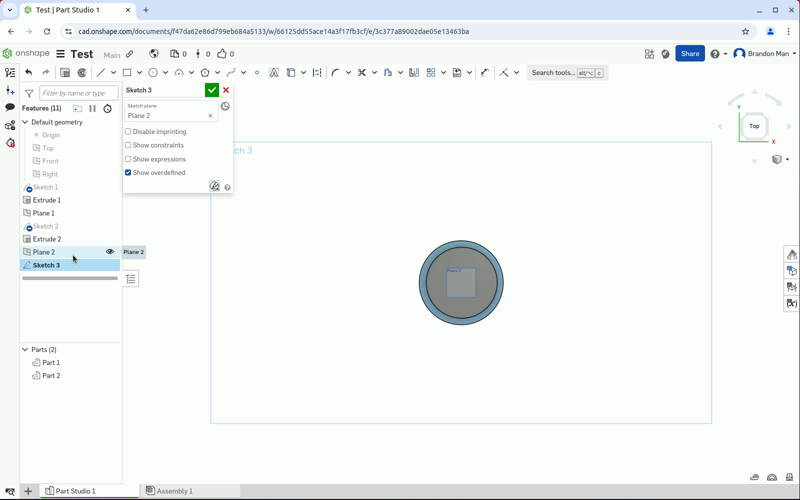
mouse_move(73, 352)
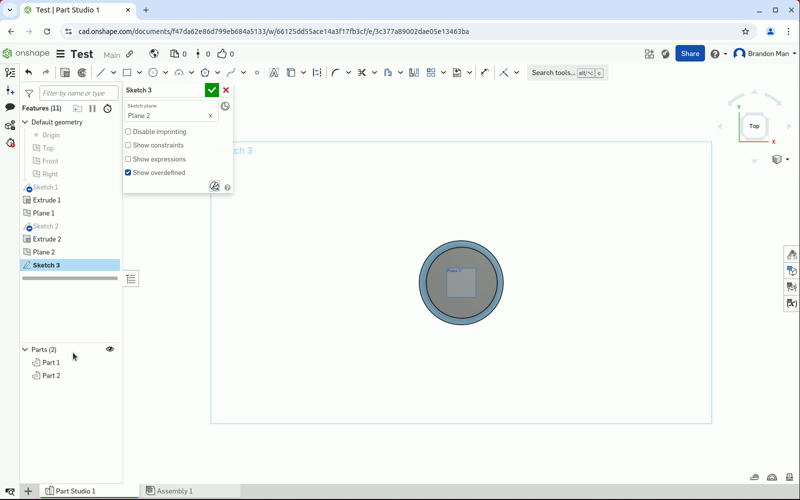
key(y)
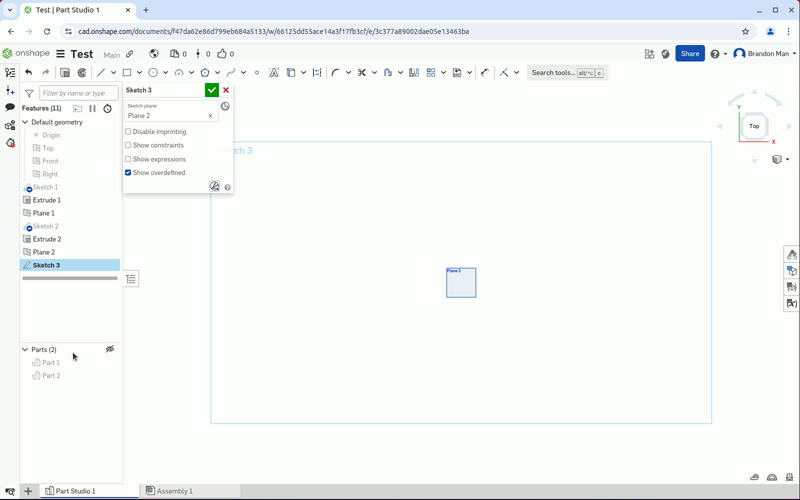
key(c)
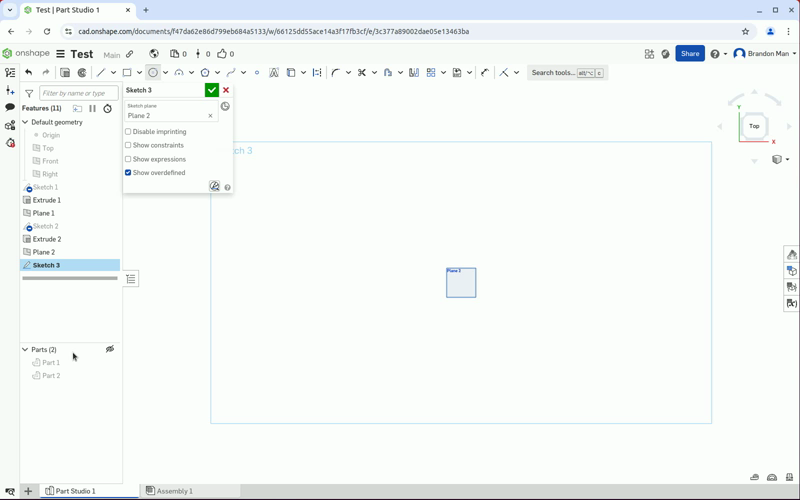
key_down(shift)
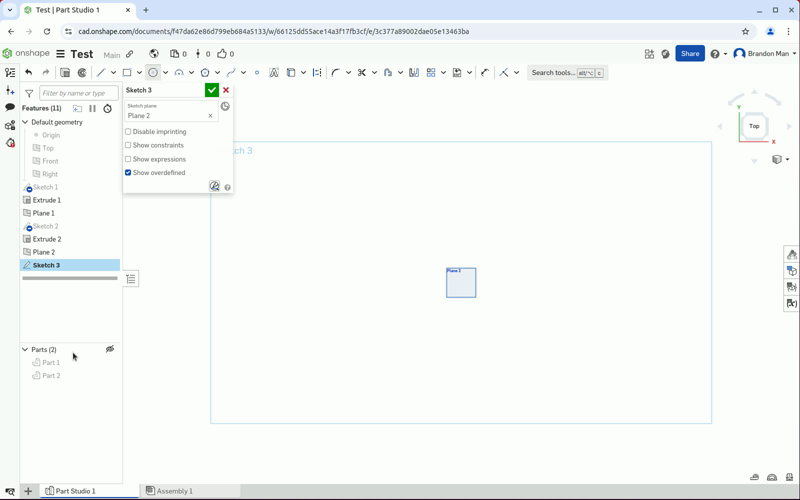
mouse_move(461, 282)
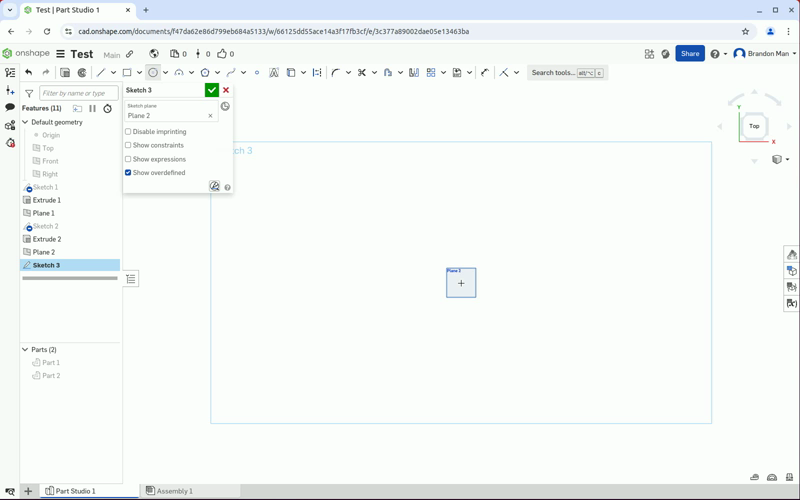
click(461, 282)
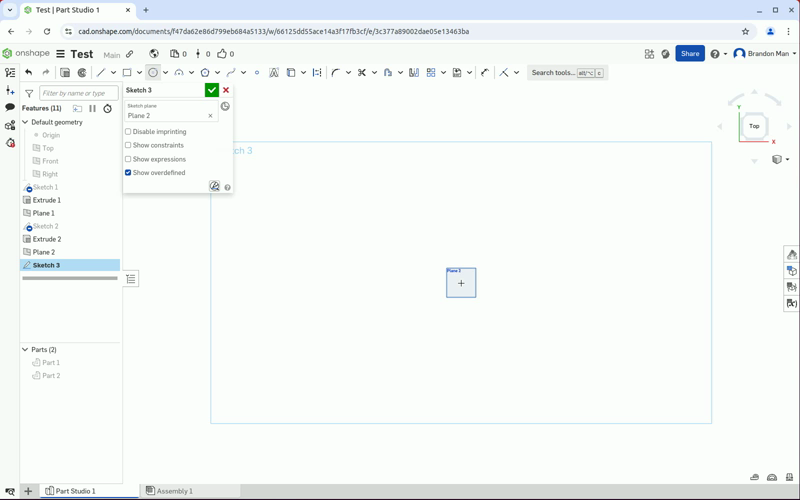
key_up(shift)
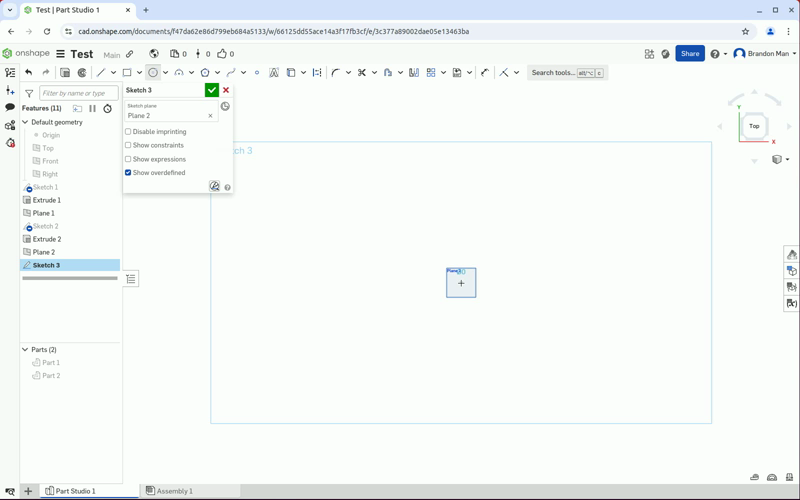
mouse_move(492, 282)
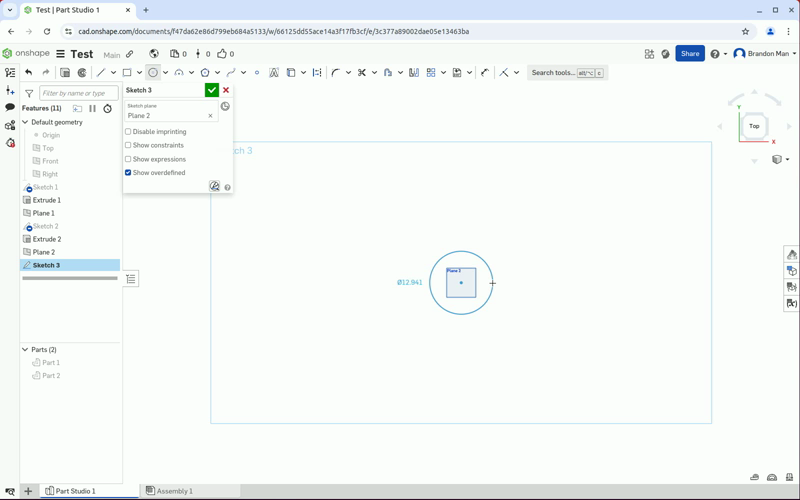
click(492, 282)
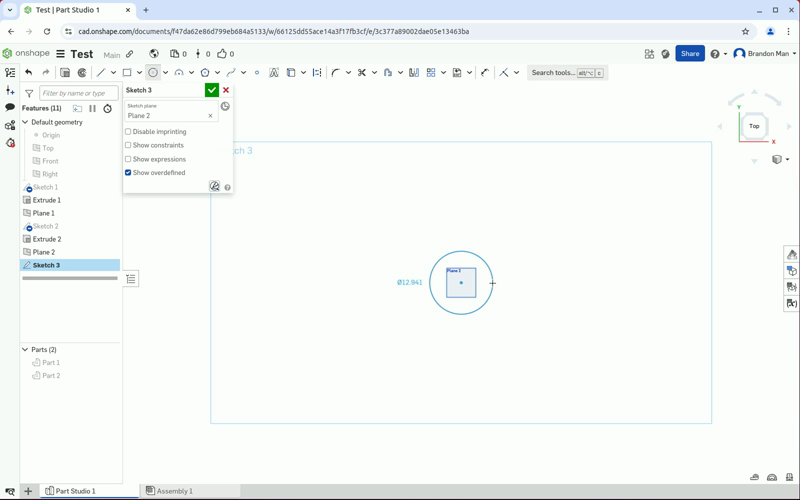
key(esc)
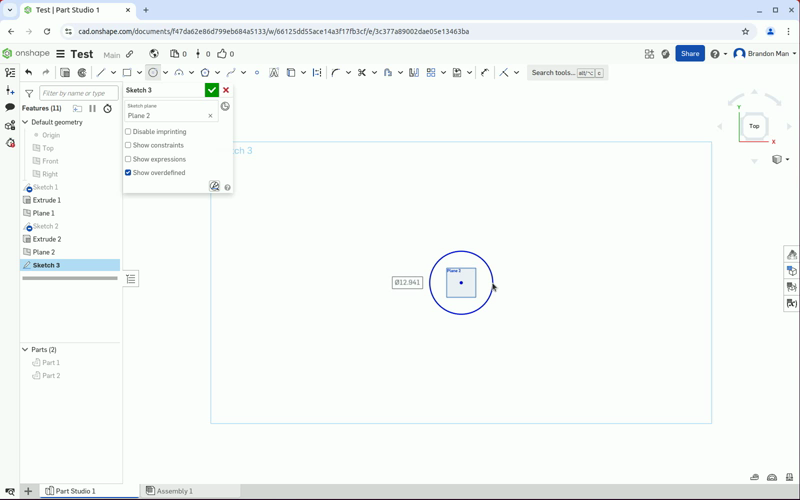
mouse_move(456, 255)
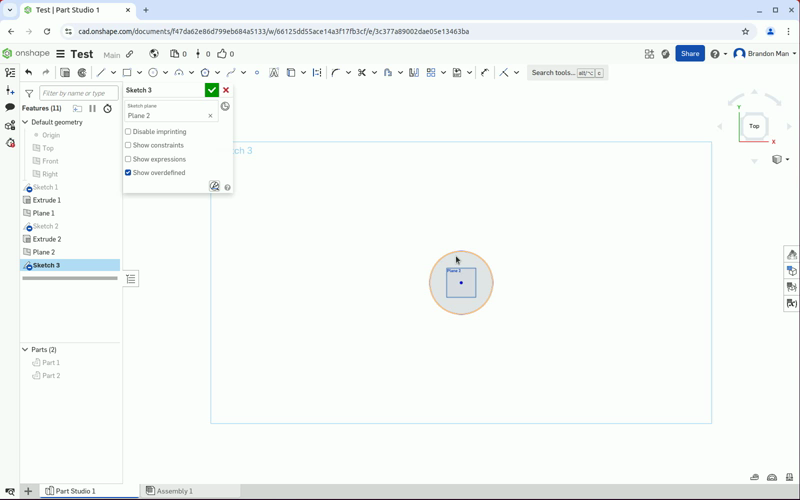
click(456, 255)
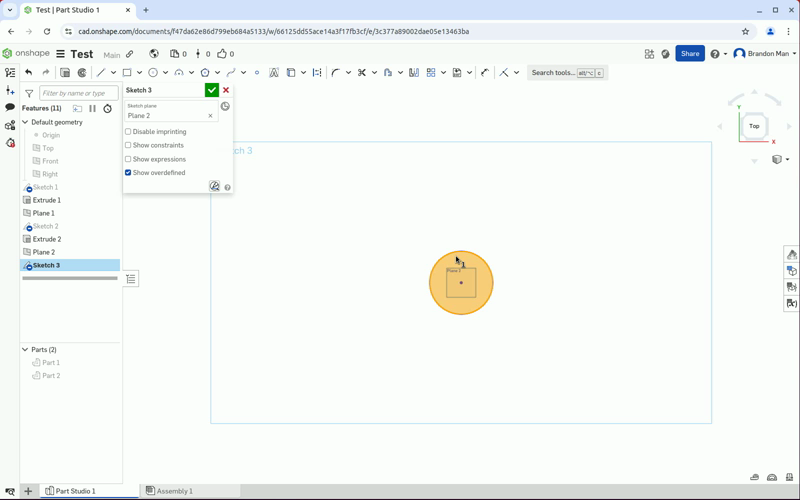
mouse_move(73, 352)
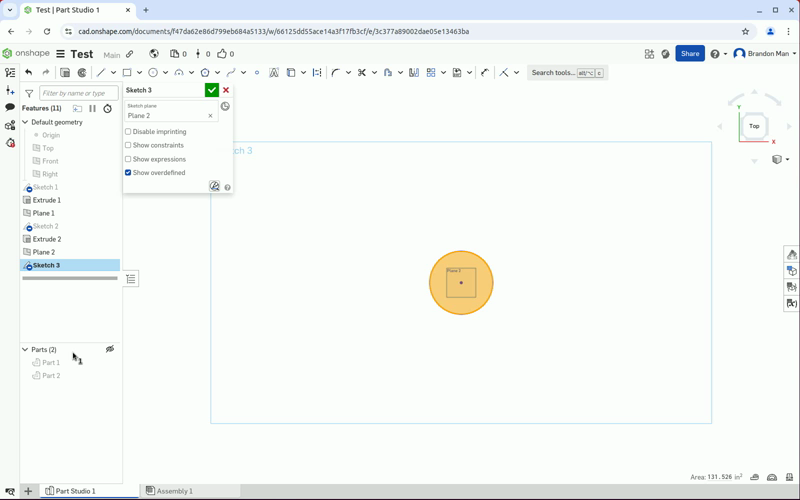
key(shift+y)
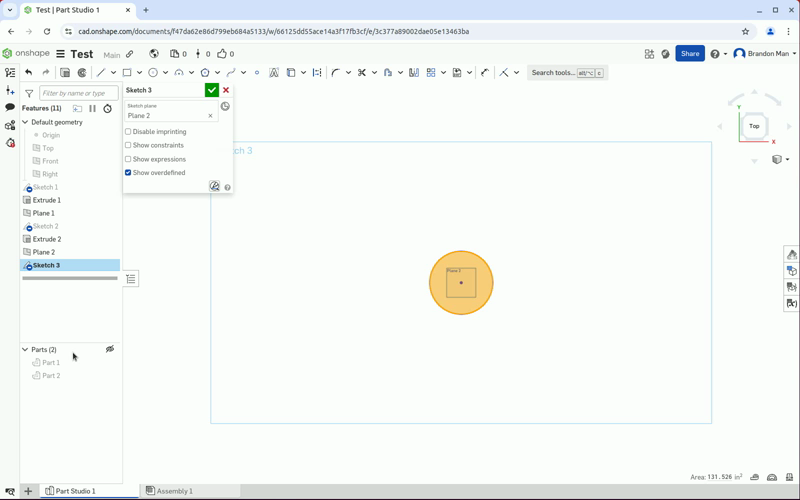
key(shift+e)
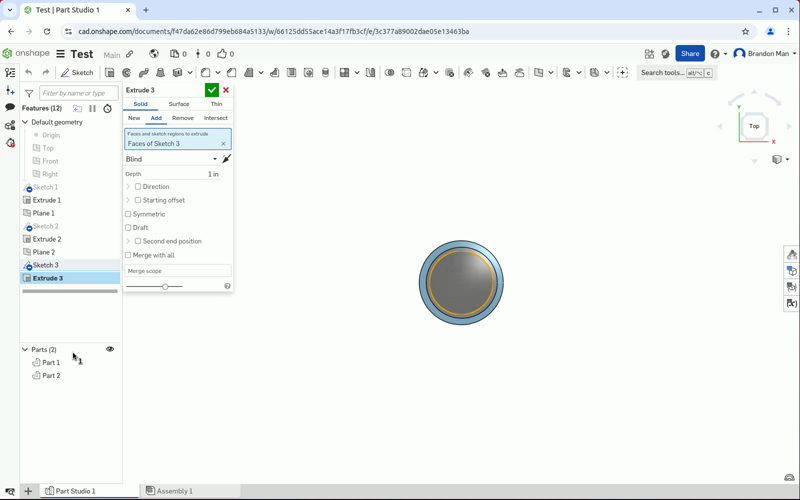
mouse_move(143, 106)
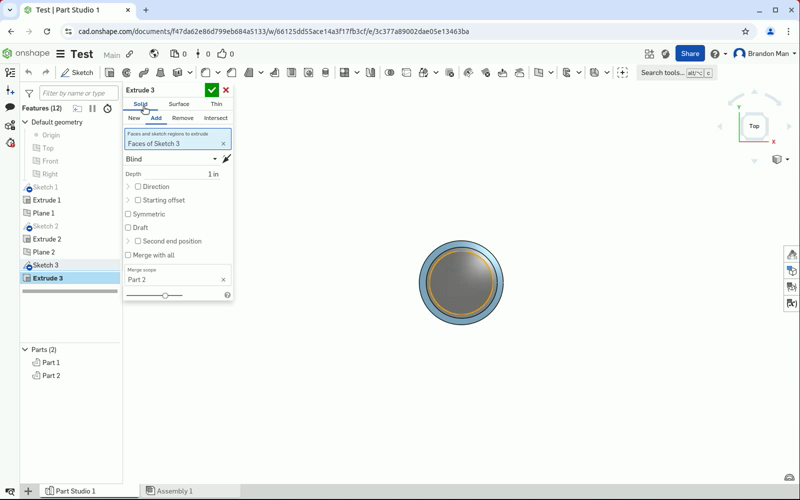
click(143, 106)
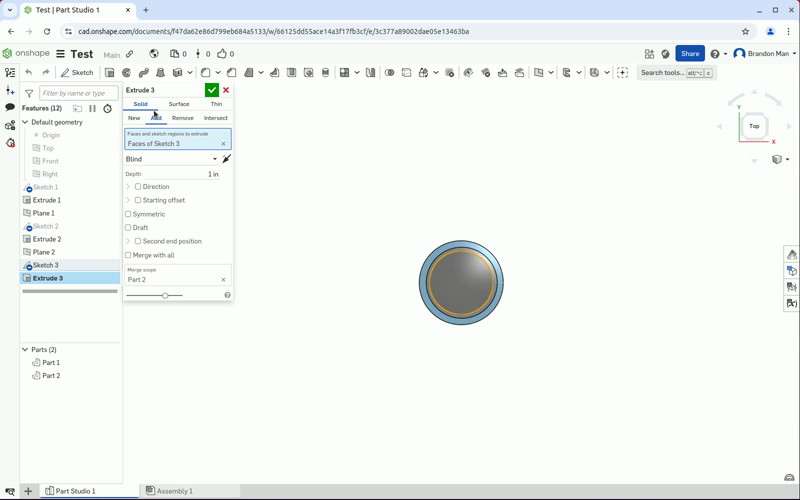
mouse_move(186, 120)
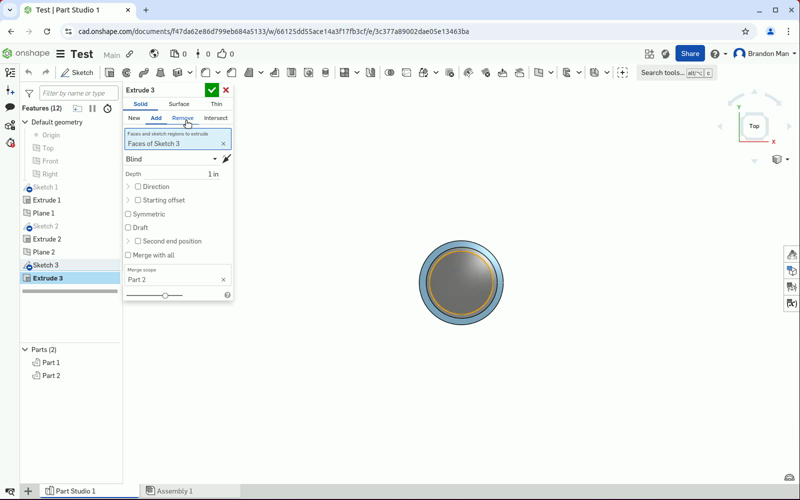
click(186, 120)
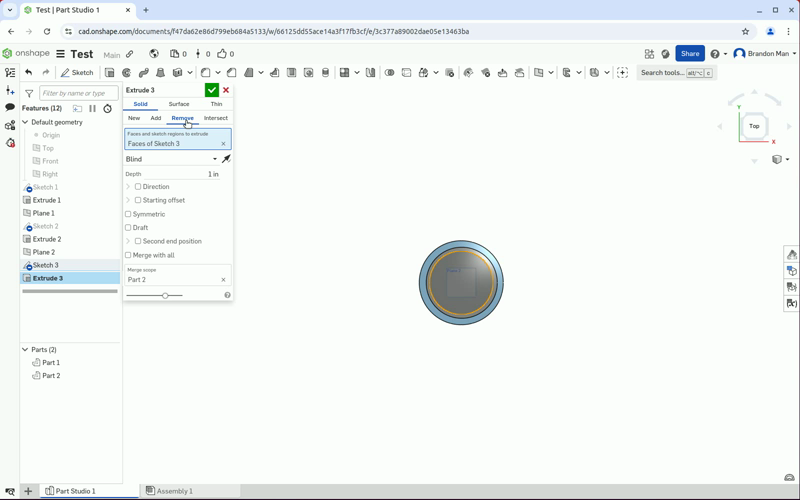
key(tab, 4)
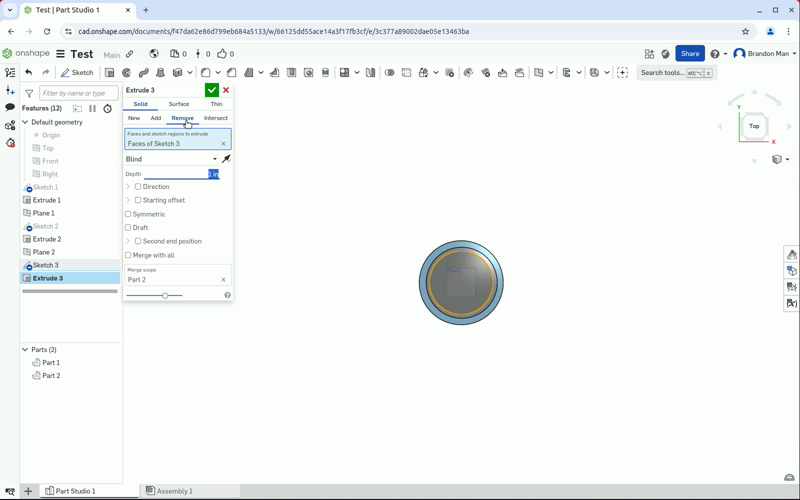
text(1.444)
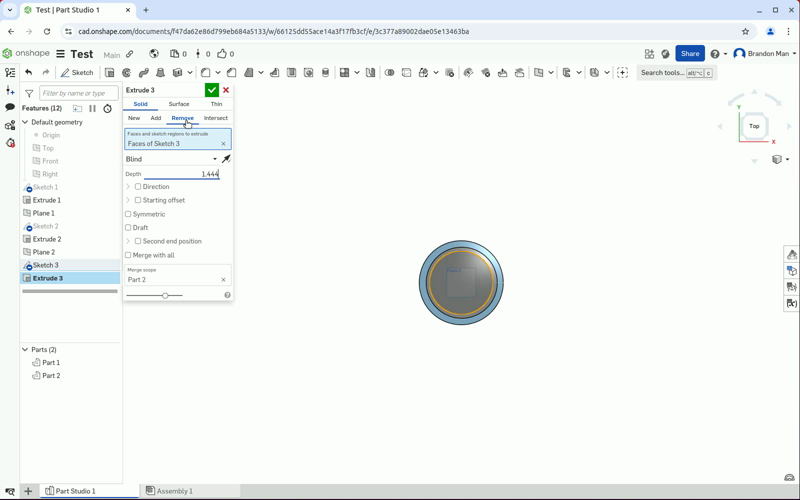
key(tab, 6)
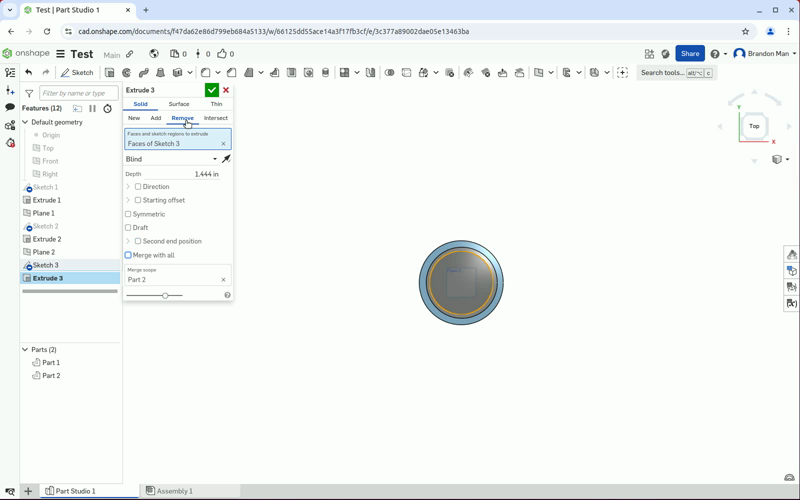
key(space)
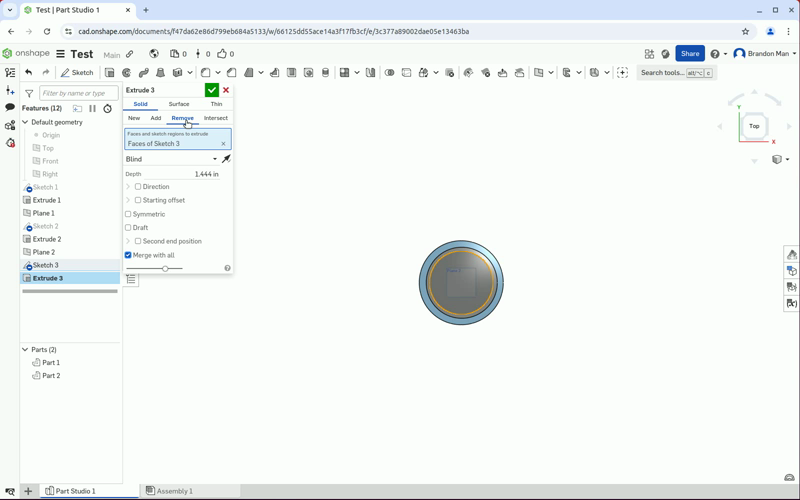
key(enter)
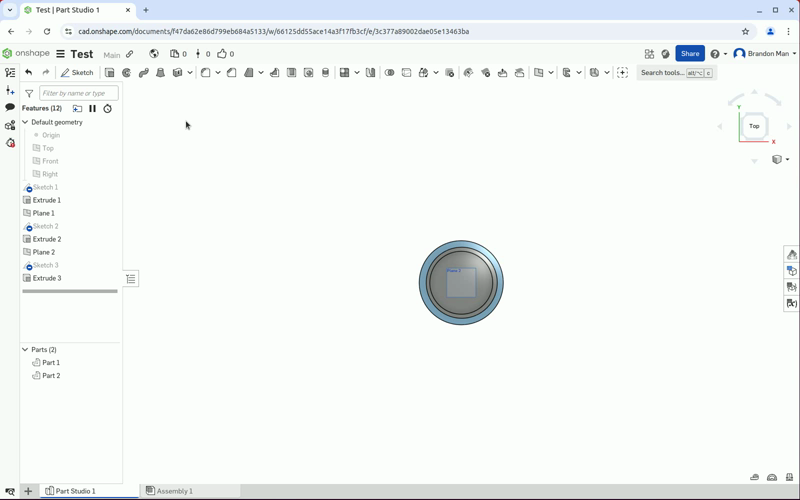
key(shift+h)
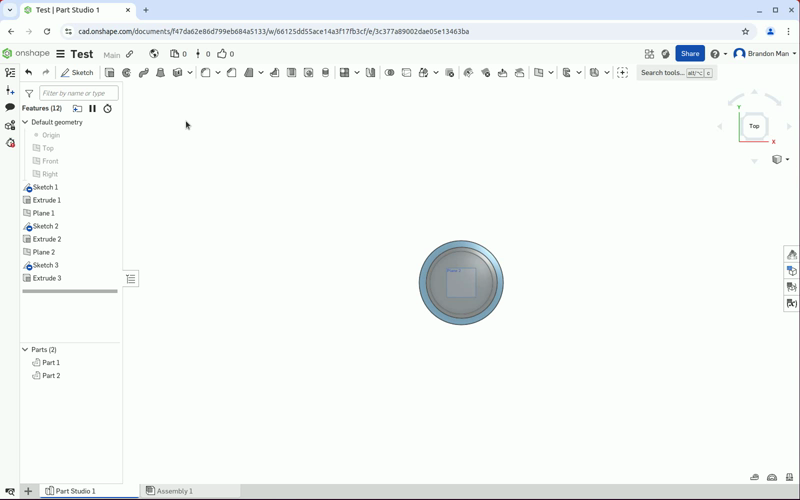
key(shift+h)
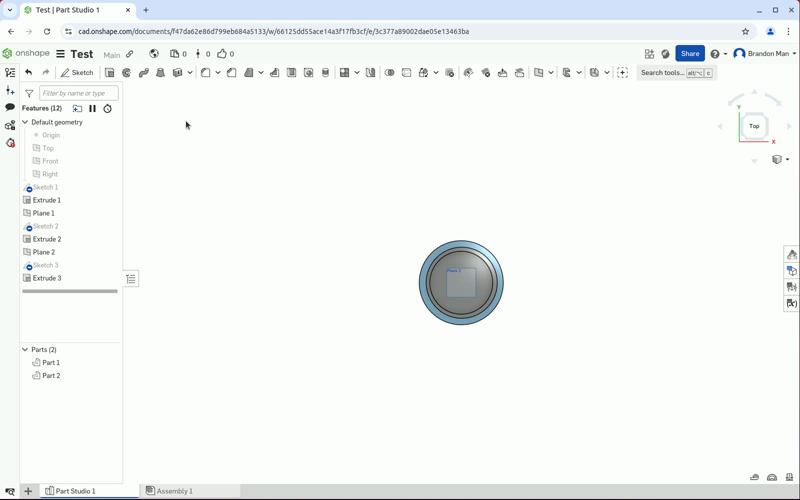
mouse_move(73, 189)
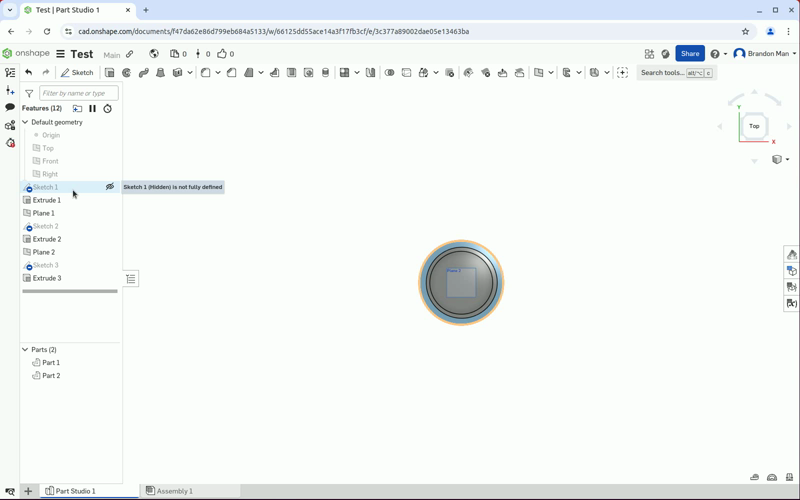
click(73, 189)
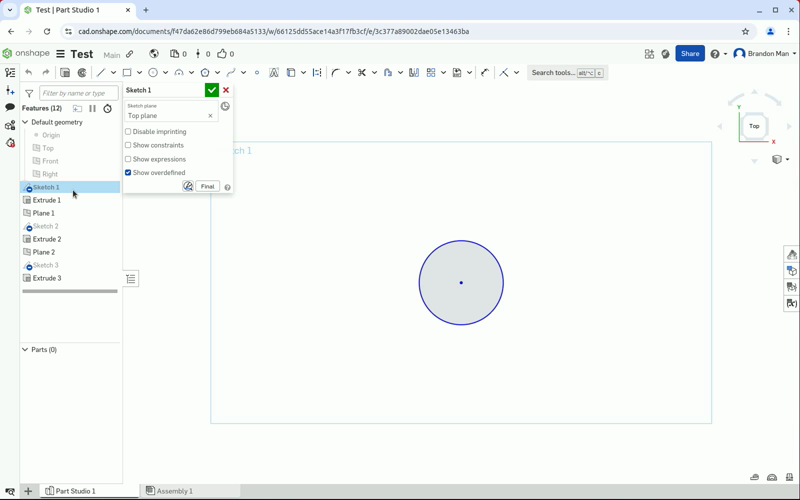
mouse_move(229, 92)
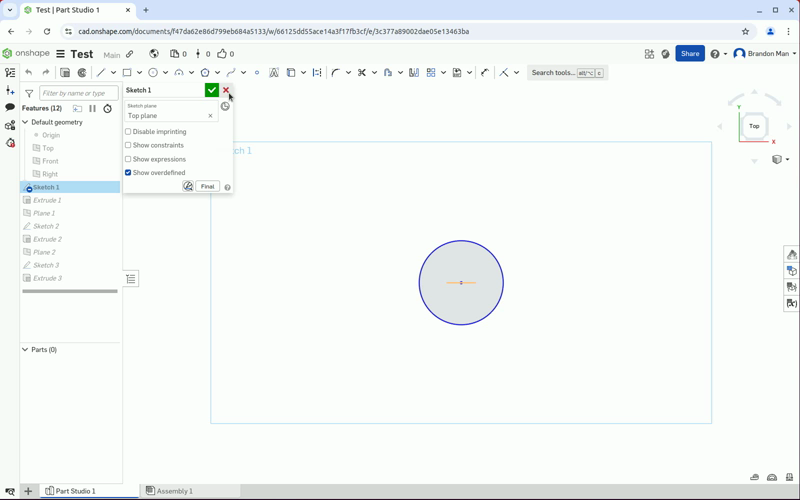
click(229, 92)
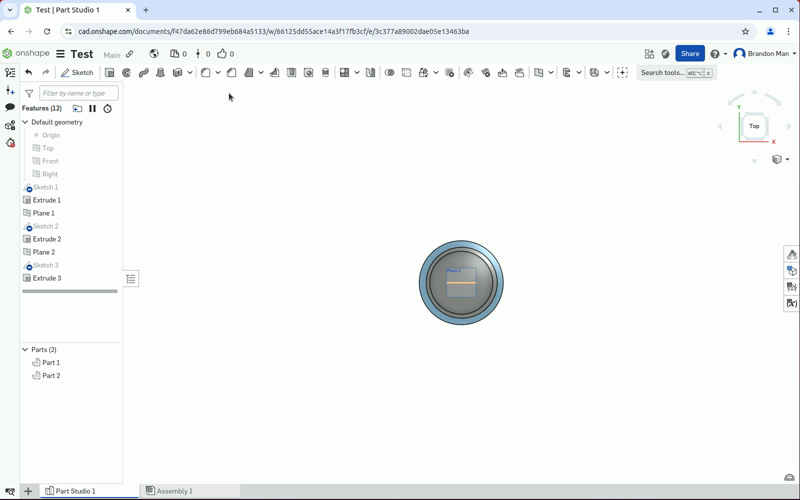
mouse_move(541, 75)
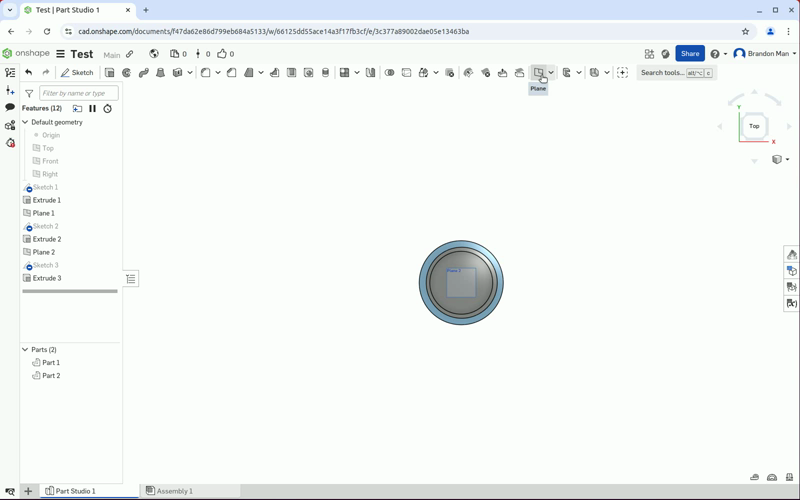
click(541, 75)
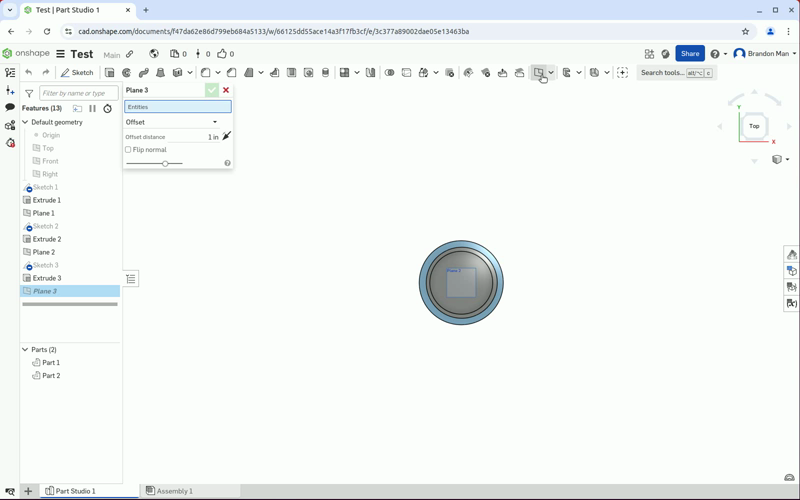
mouse_move(73, 150)
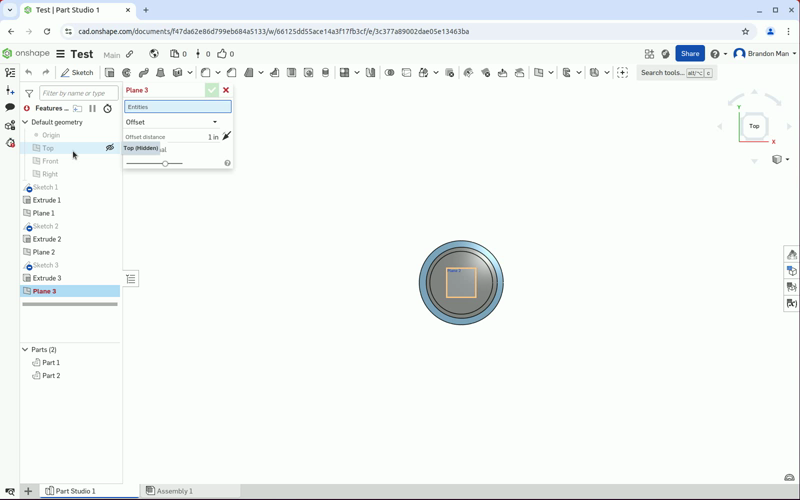
click(73, 150)
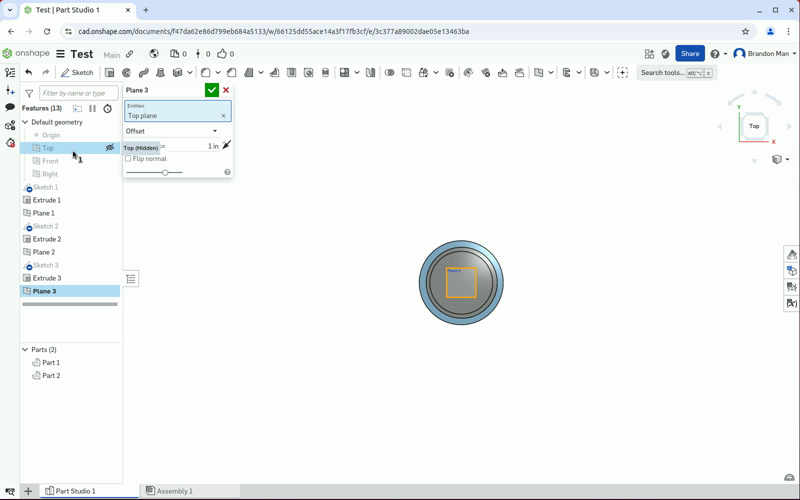
key(tab, 2)
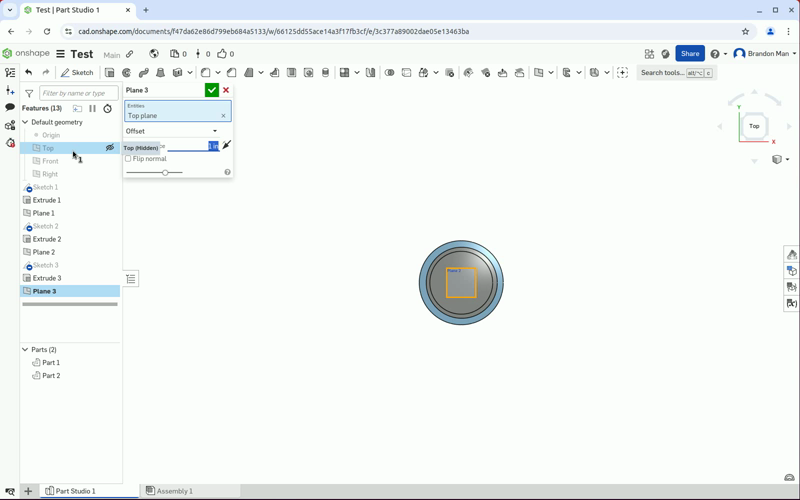
text(21.66)
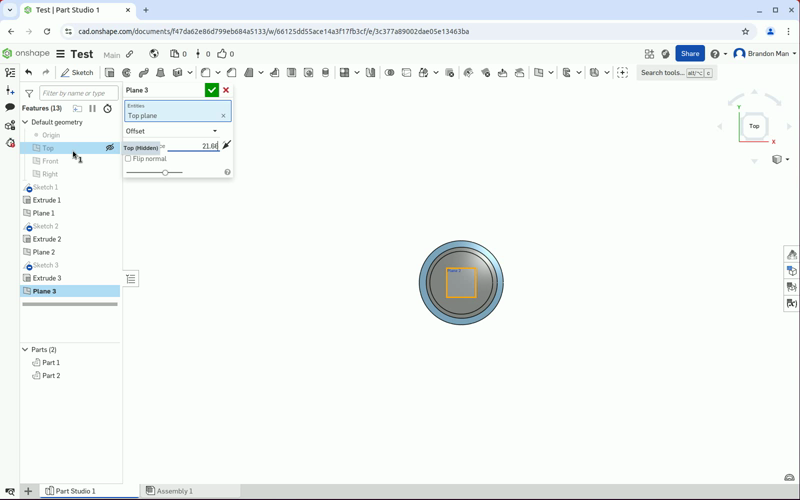
key(enter, 2)
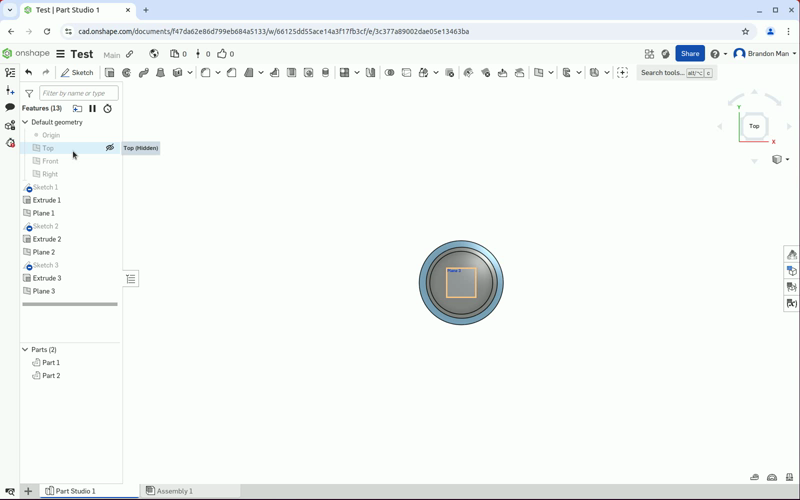
key(shift+s)
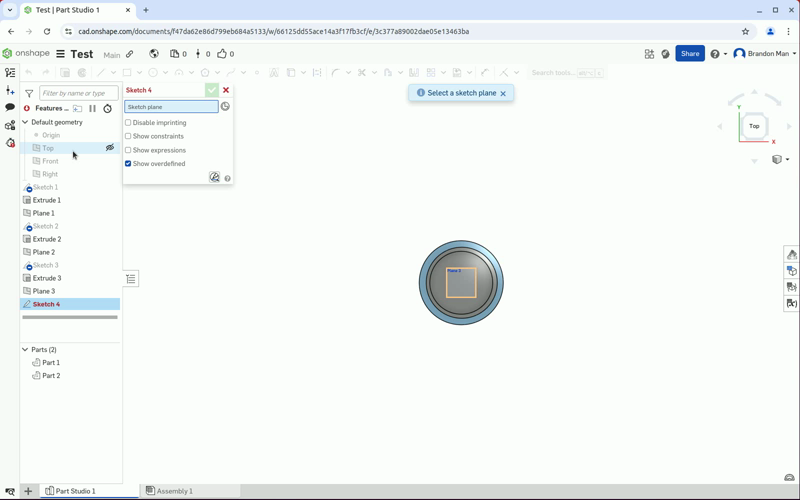
mouse_move(73, 293)
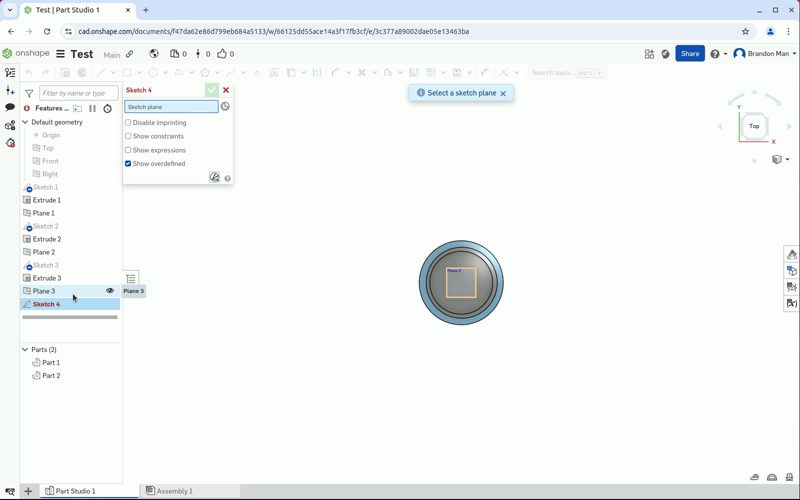
click(73, 293)
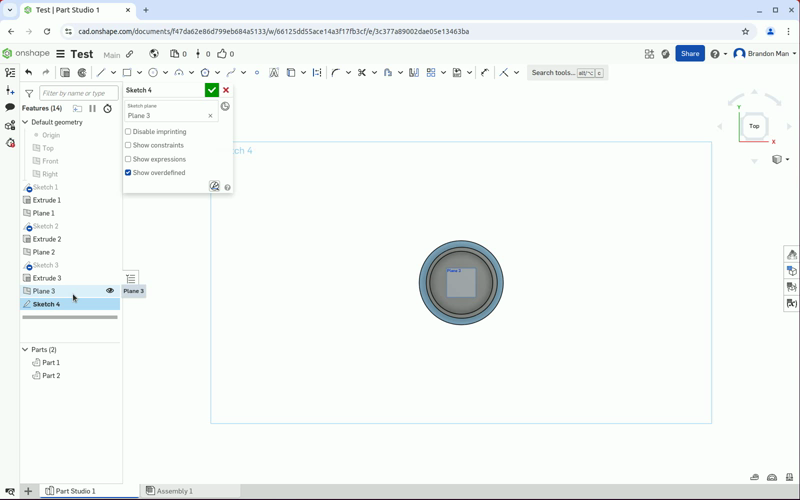
mouse_move(73, 352)
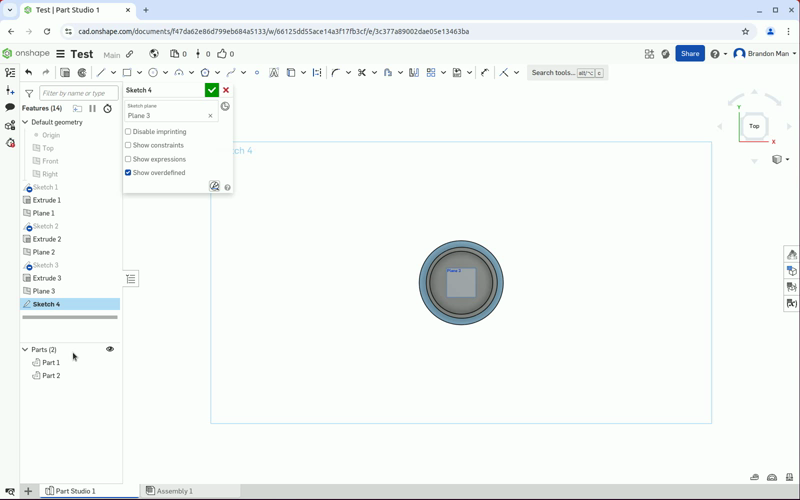
key(y)
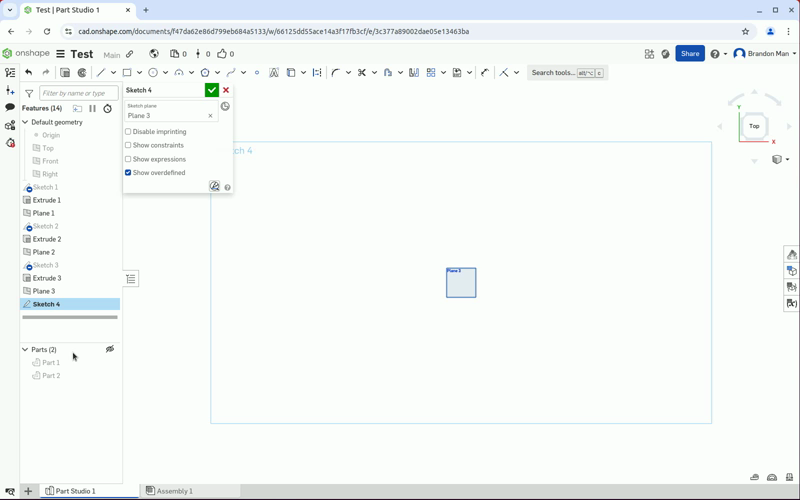
key(c)
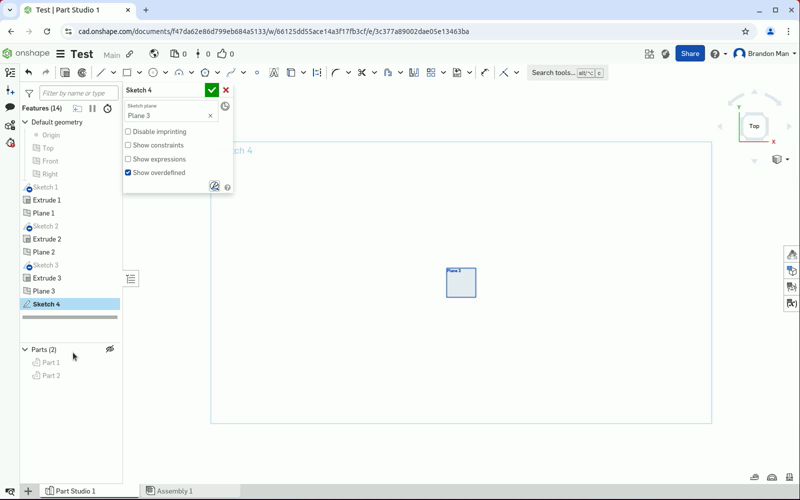
key_down(shift)
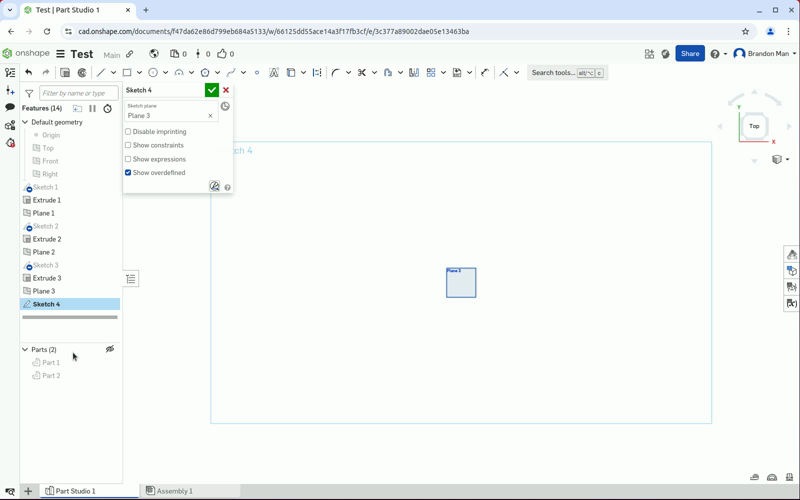
mouse_move(461, 282)
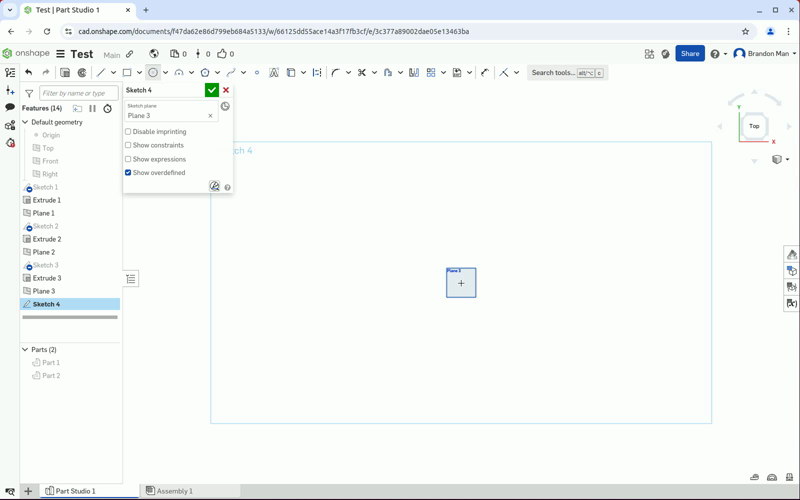
click(461, 282)
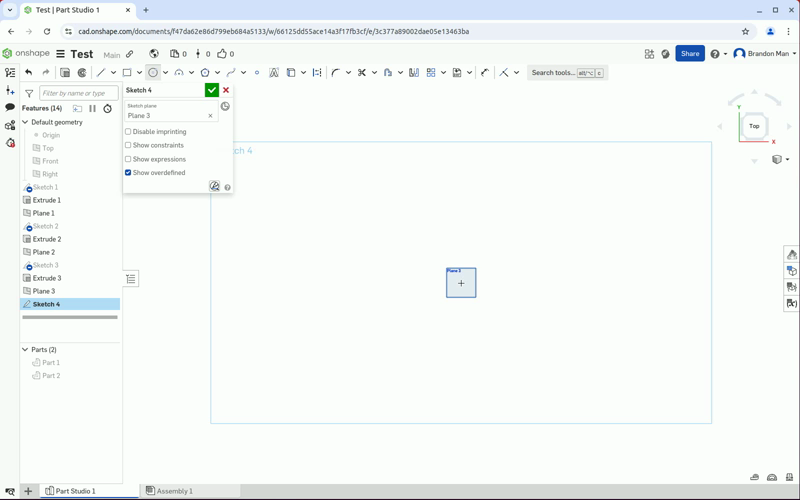
key_up(shift)
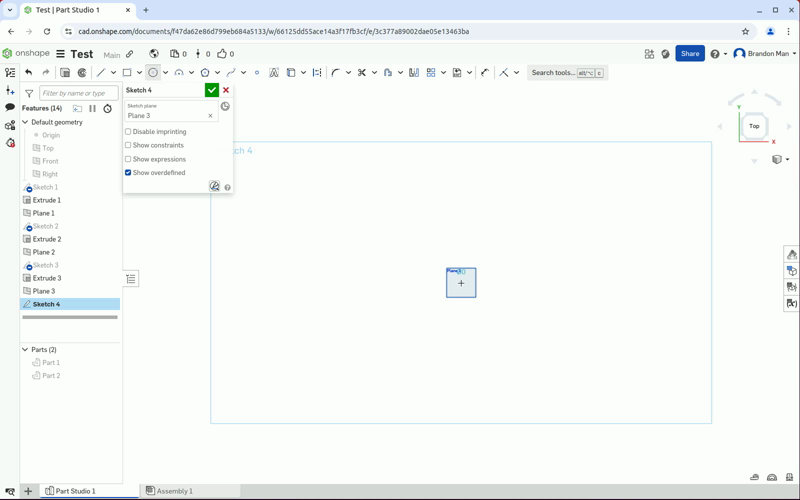
mouse_move(476, 282)
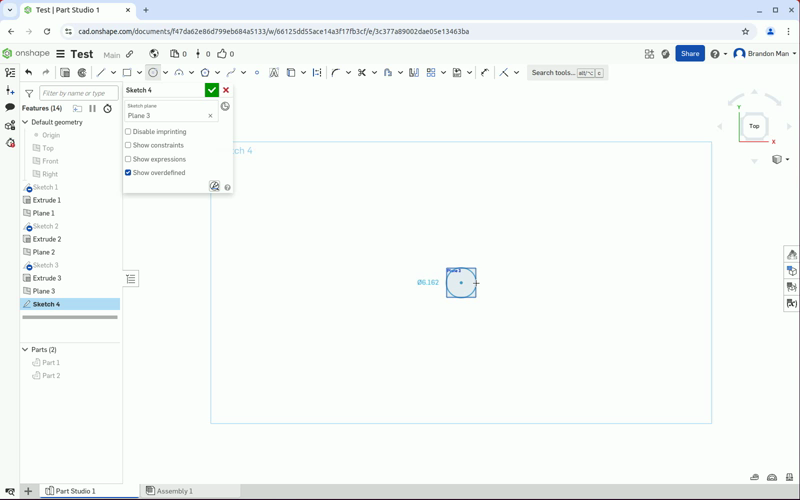
click(476, 282)
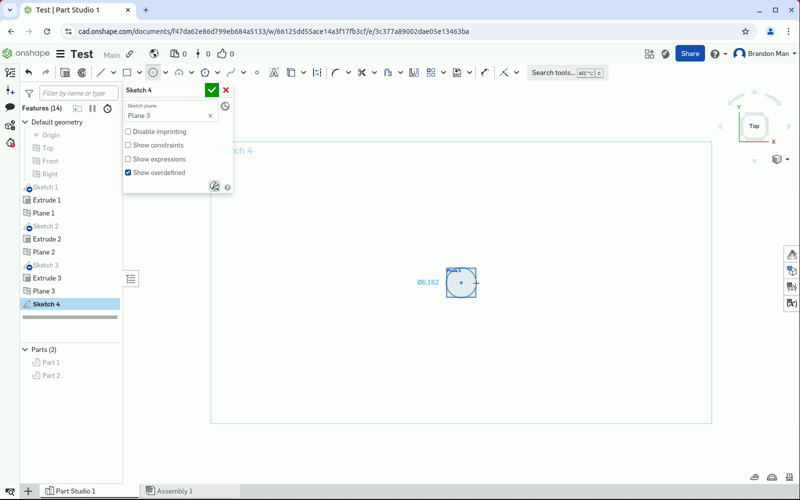
key(esc)
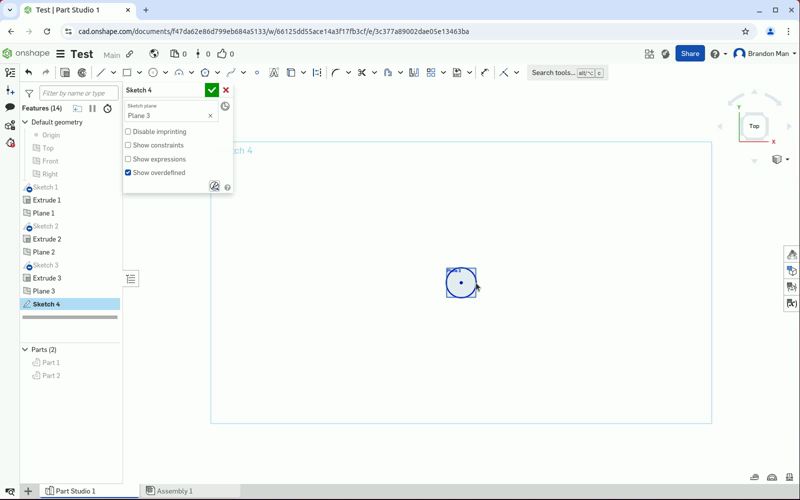
mouse_move(459, 290)
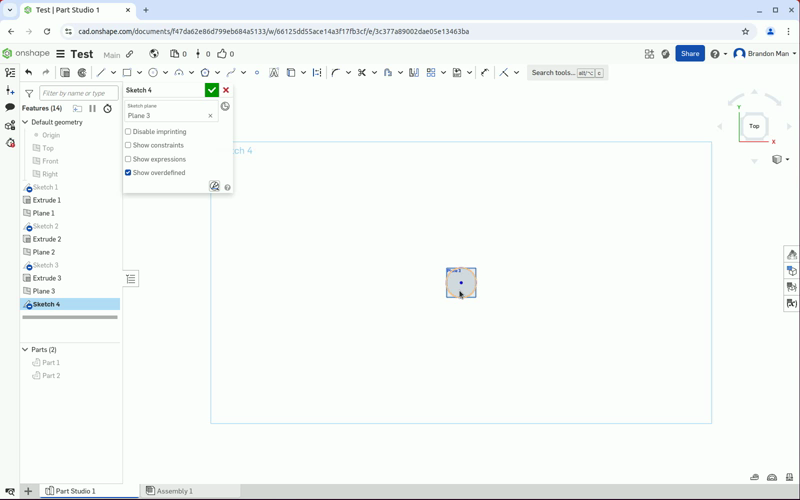
scroll(6)
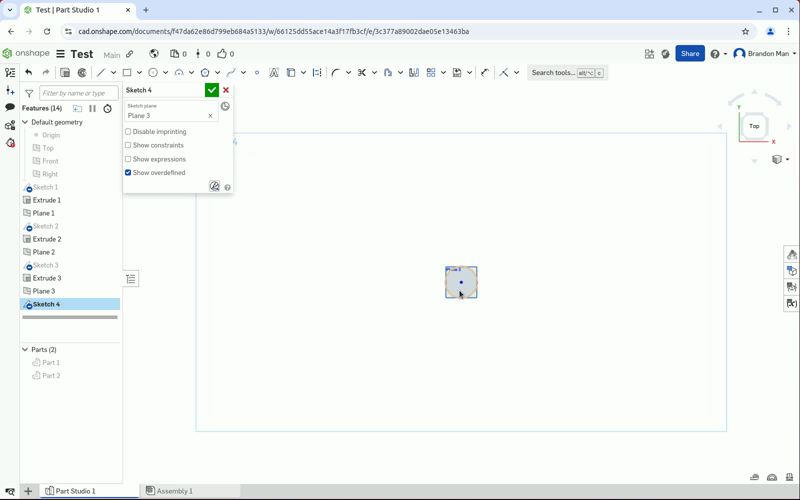
scroll(6)
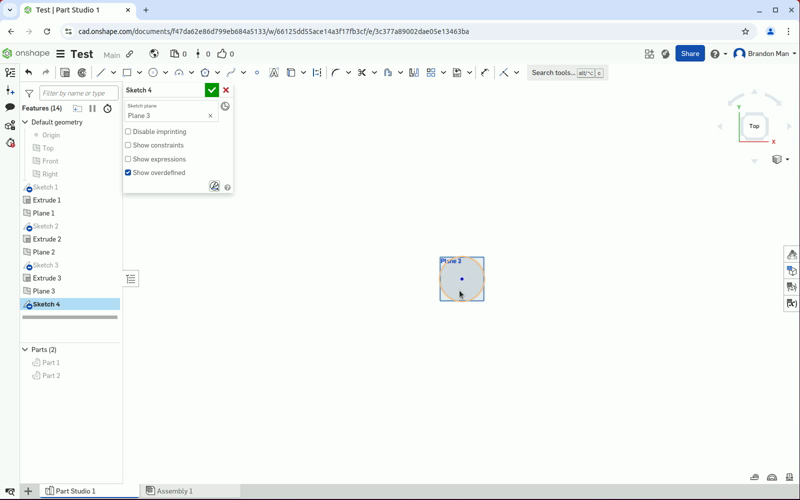
scroll(6)
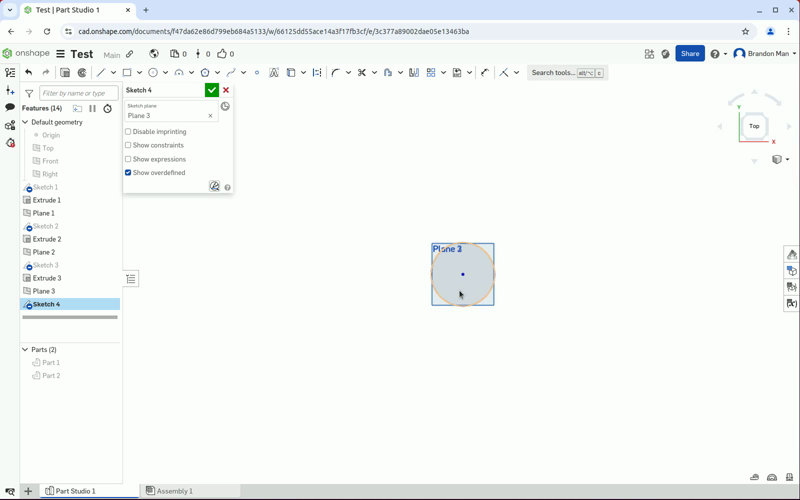
scroll(6)
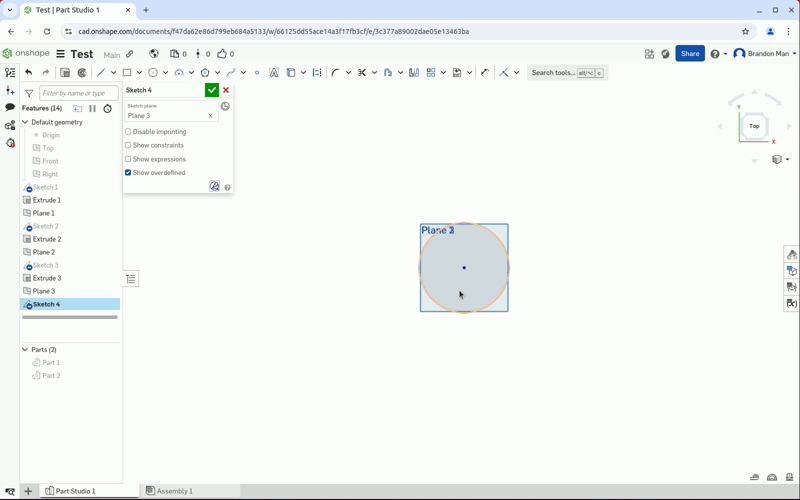
scroll(6)
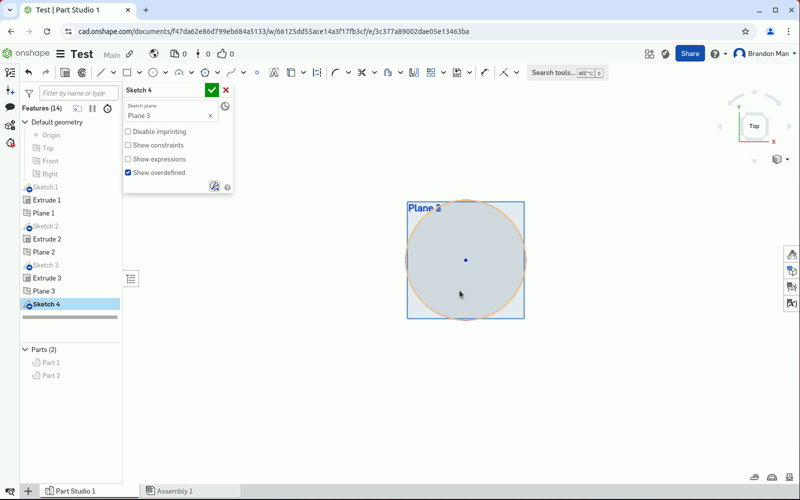
scroll(6)
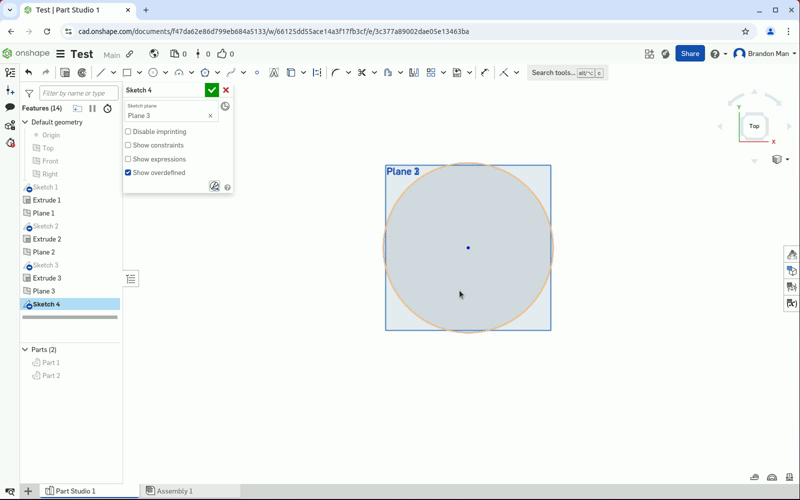
scroll(6)
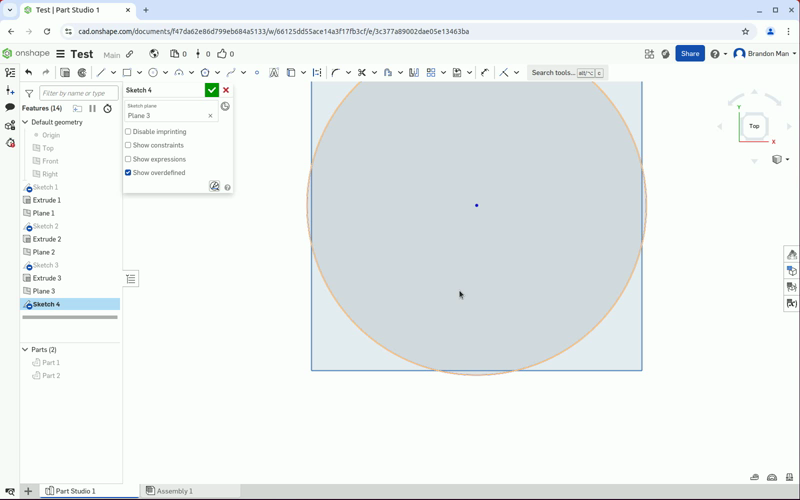
click(459, 290)
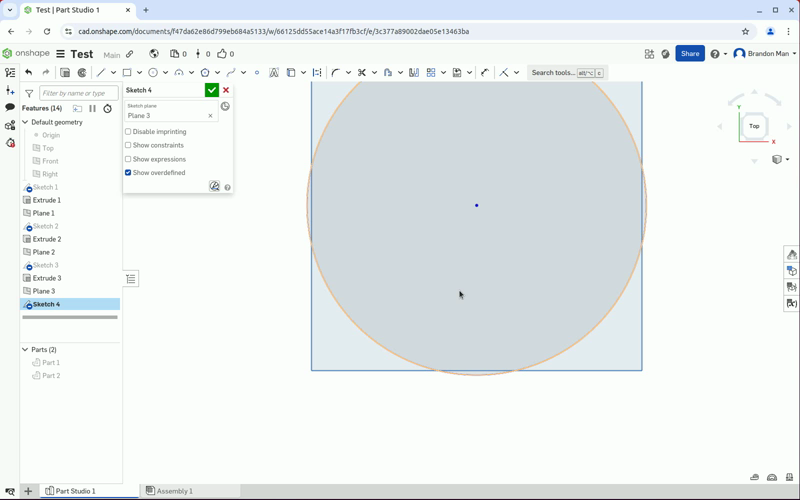
scroll(-6)
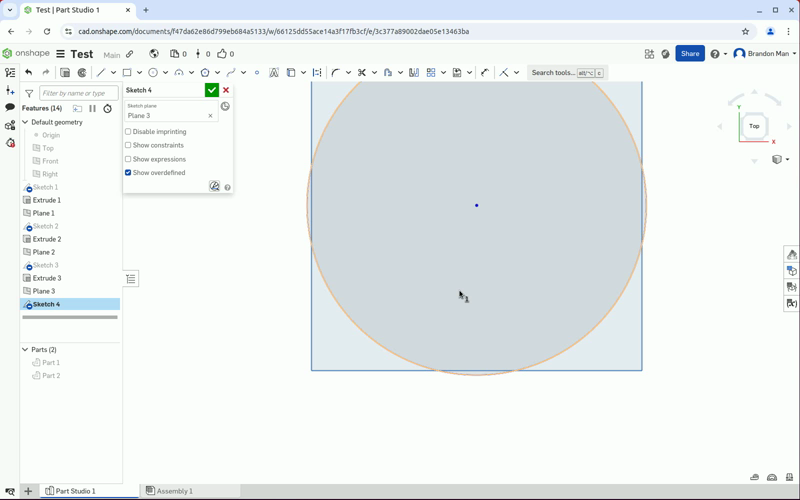
scroll(-6)
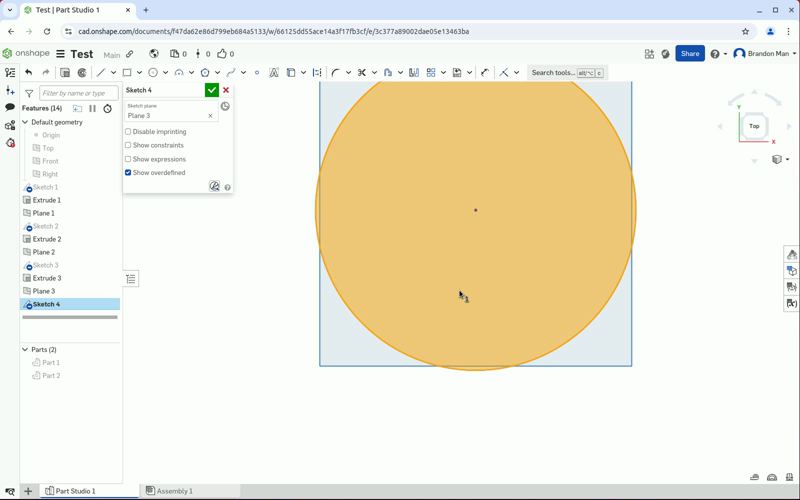
scroll(-6)
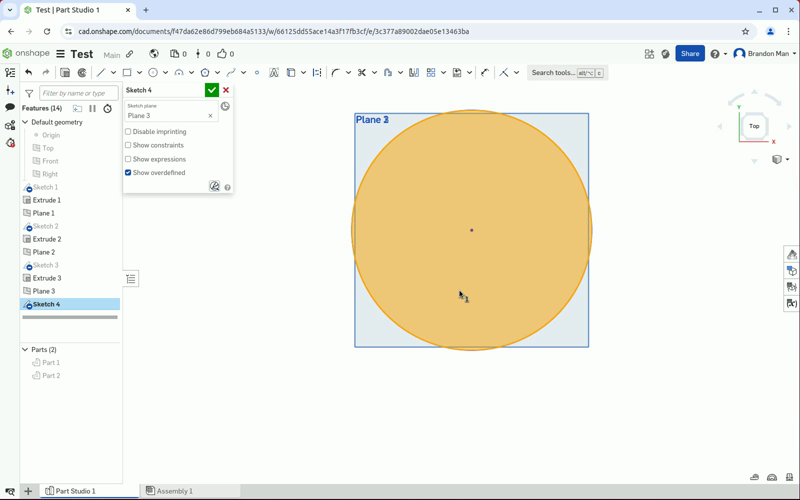
scroll(-6)
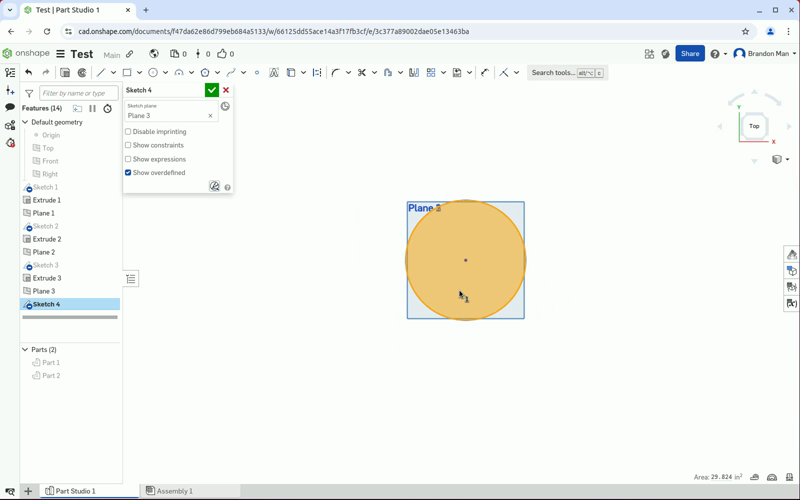
scroll(-6)
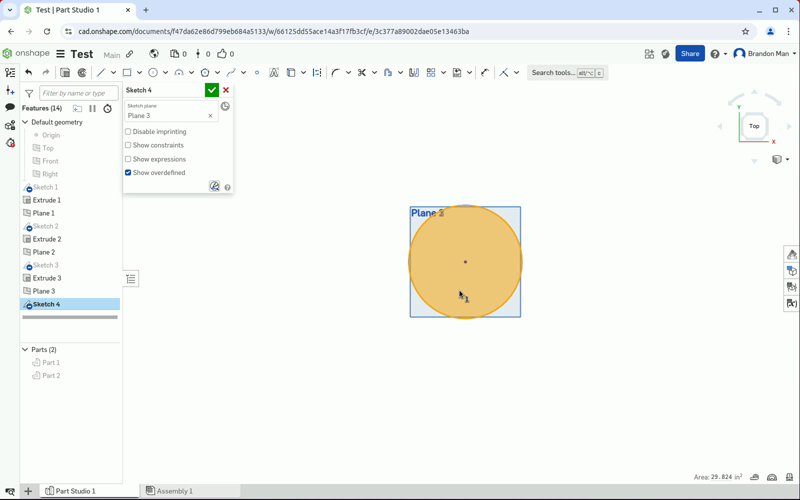
scroll(-6)
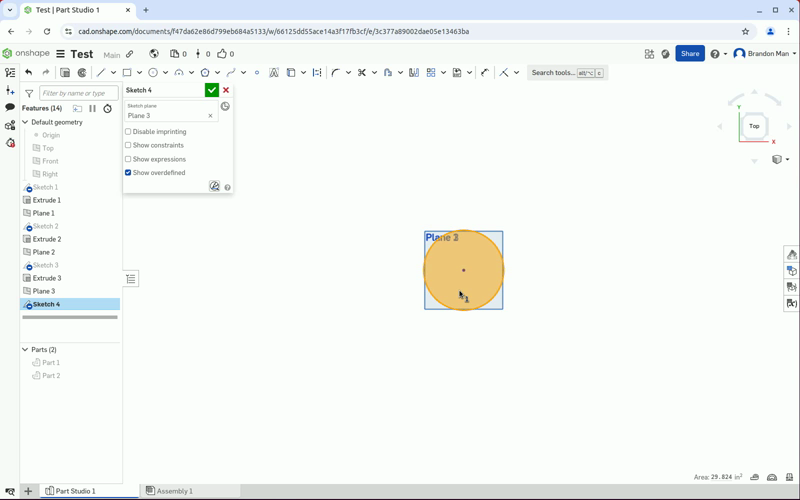
scroll(-6)
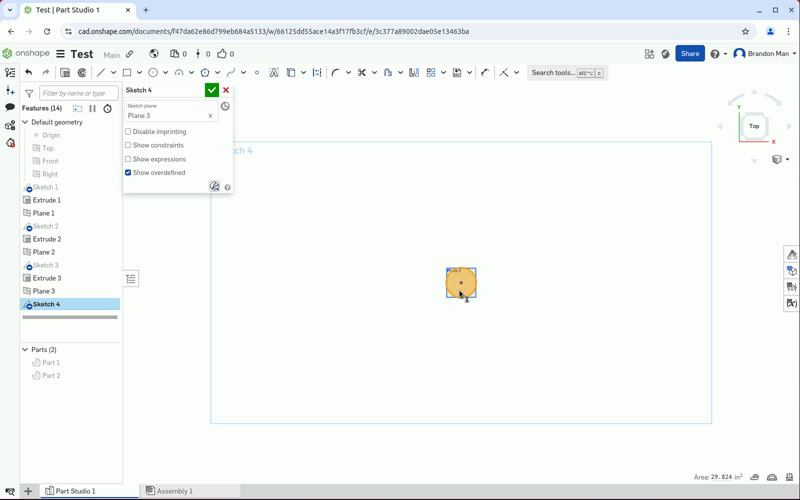
mouse_move(73, 352)
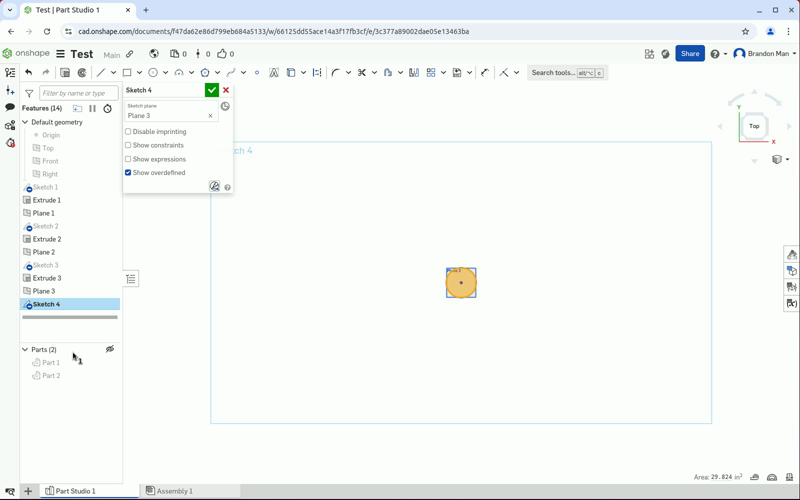
key(shift+y)
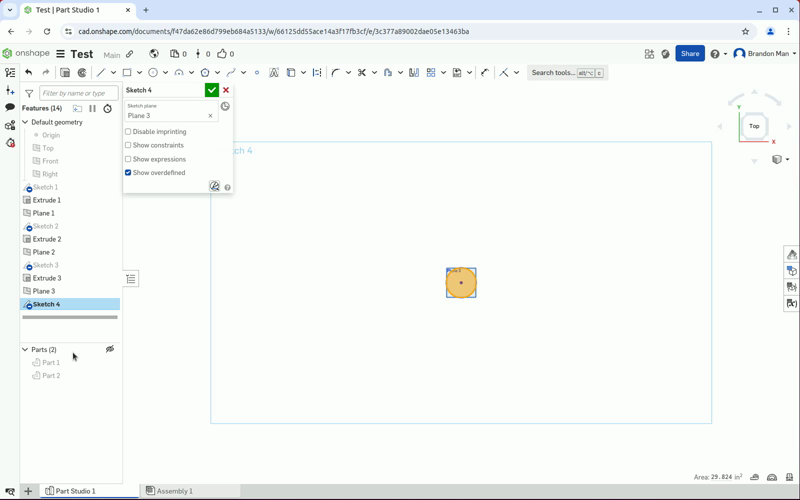
key(shift+e)
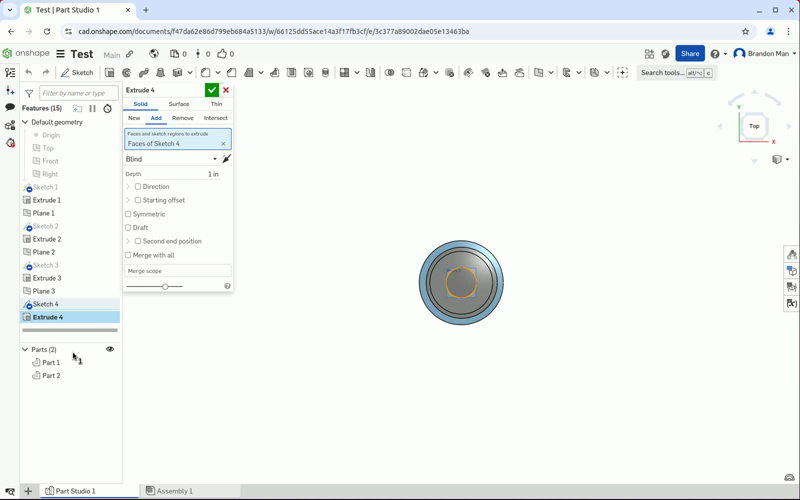
mouse_move(143, 106)
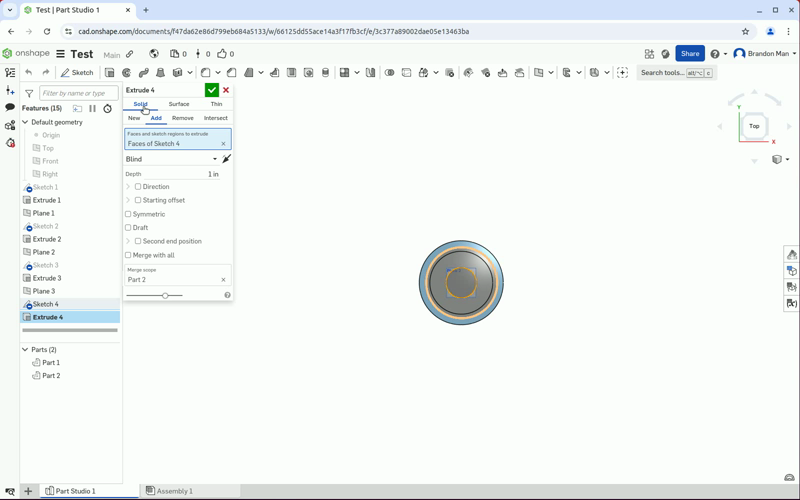
click(143, 106)
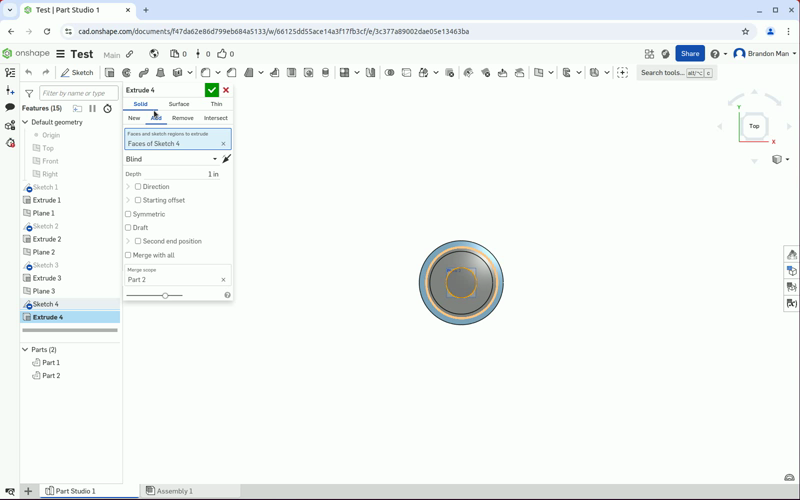
mouse_move(186, 120)
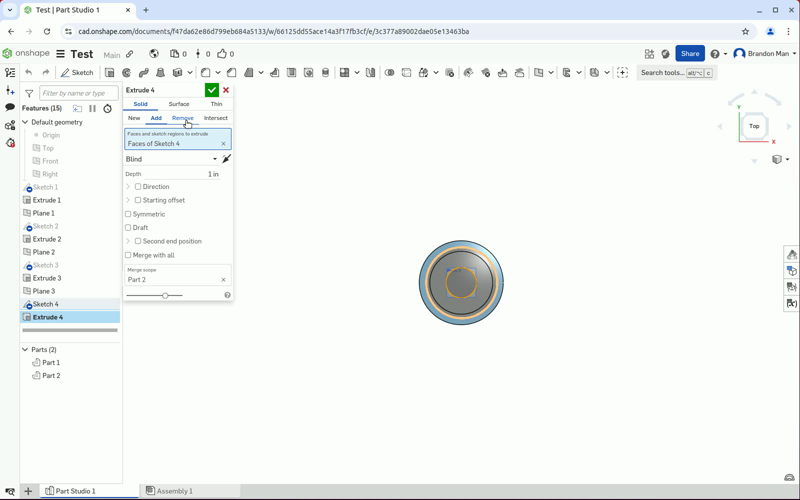
click(186, 120)
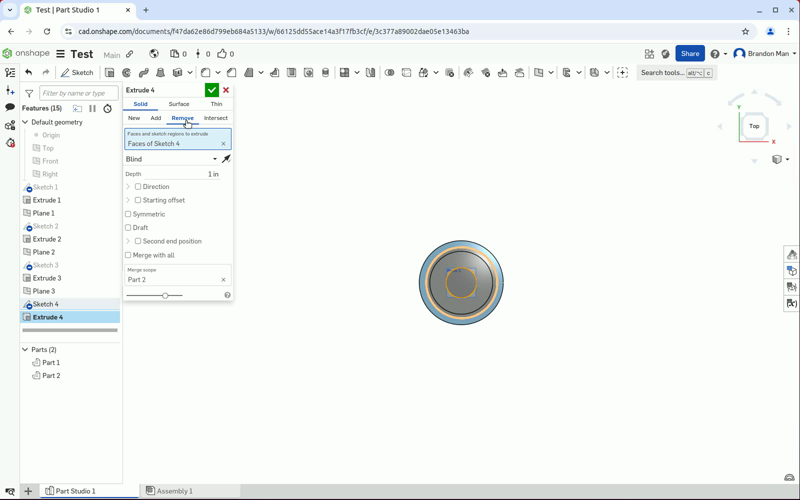
key(tab, 4)
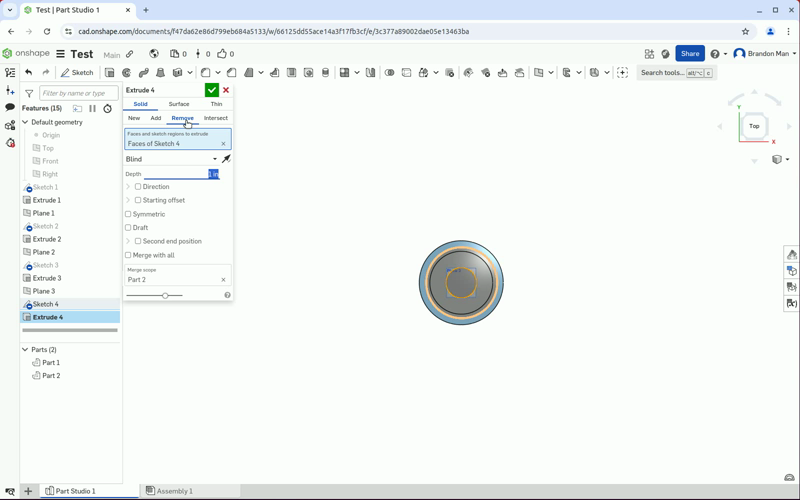
text(3.851)
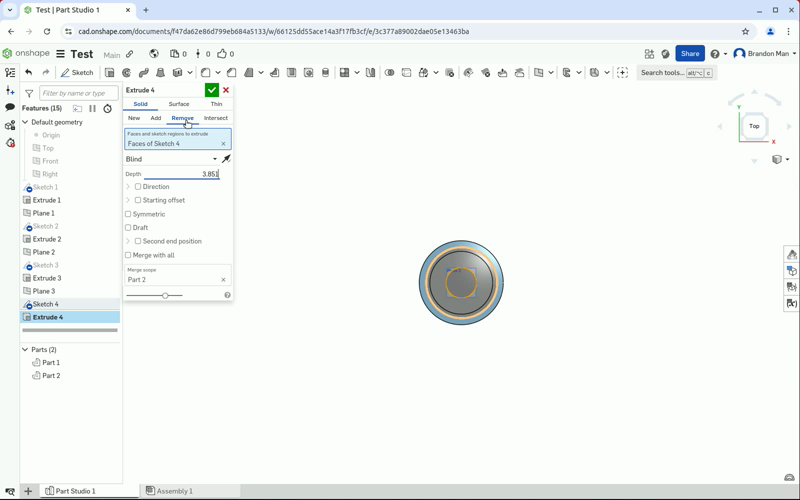
key(tab, 6)
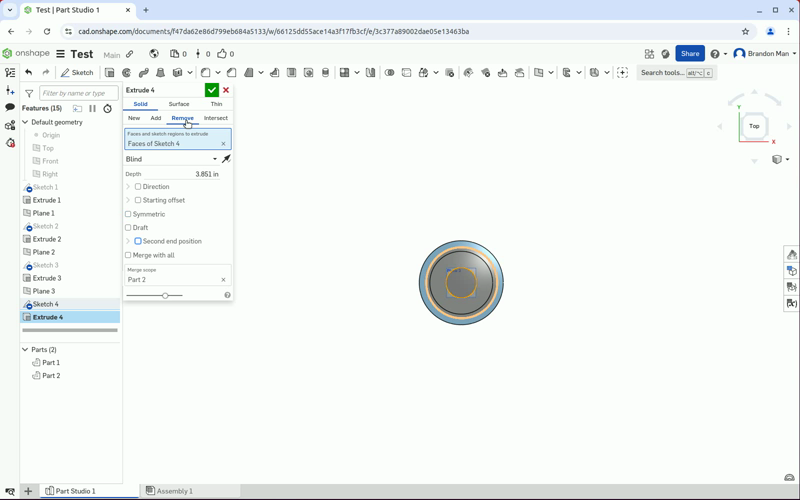
key(space)
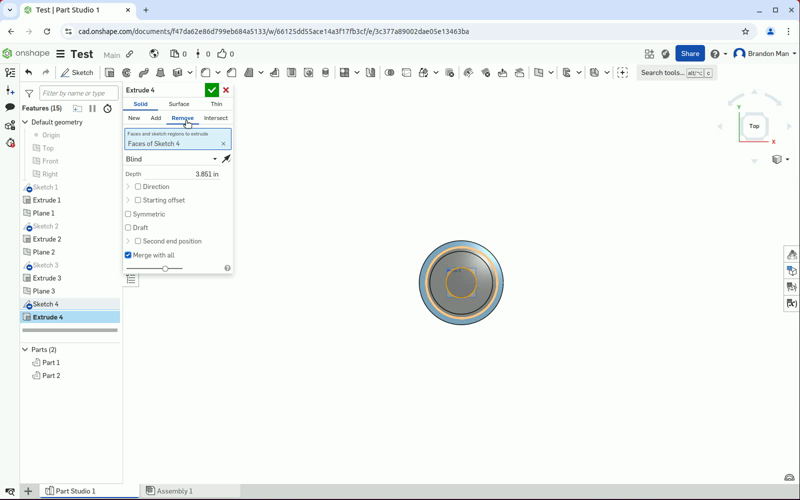
key(enter)
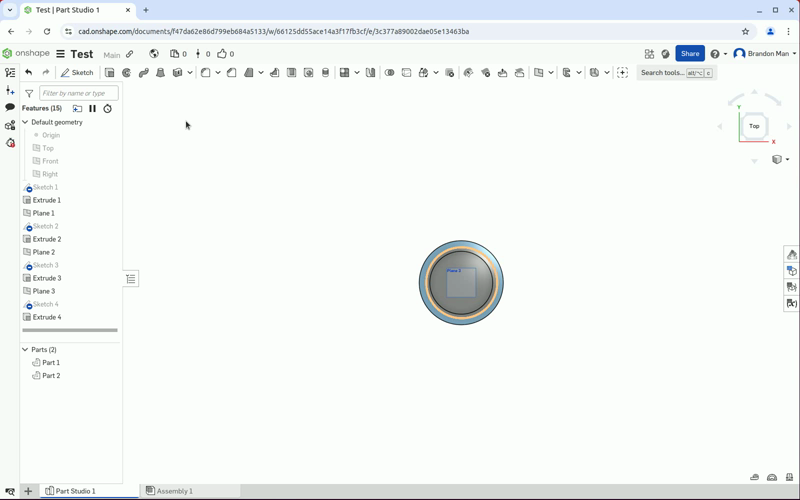
key(shift+h)
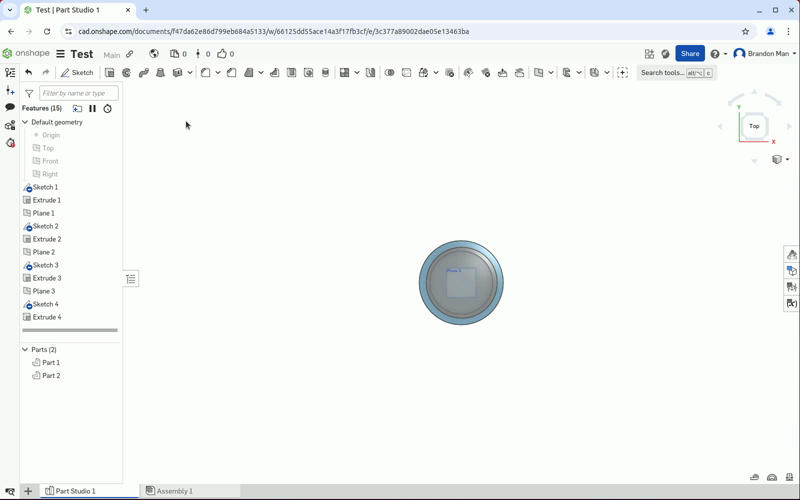
key(shift+h)
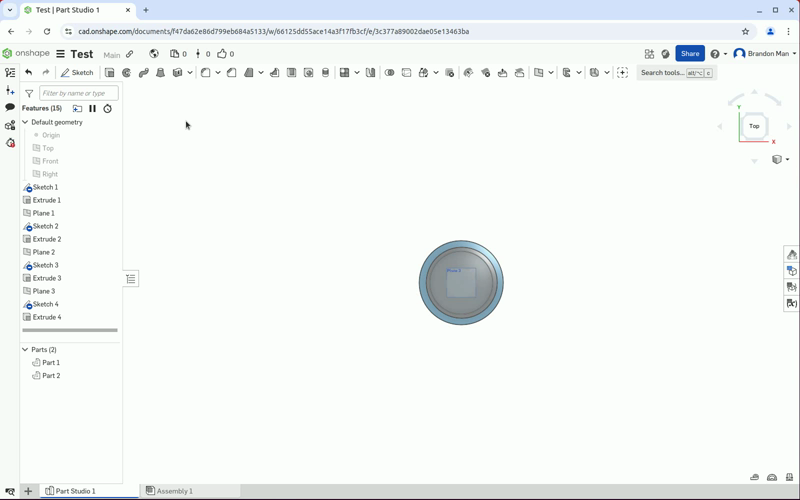
key(shift+7)
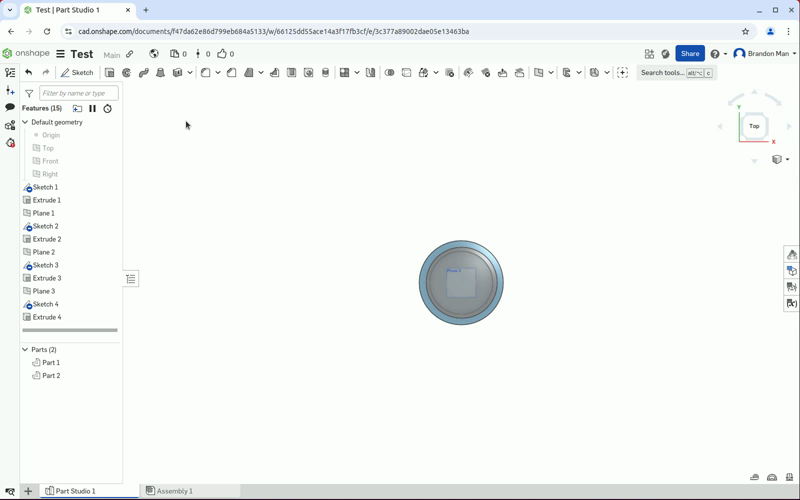
key(up, 3)
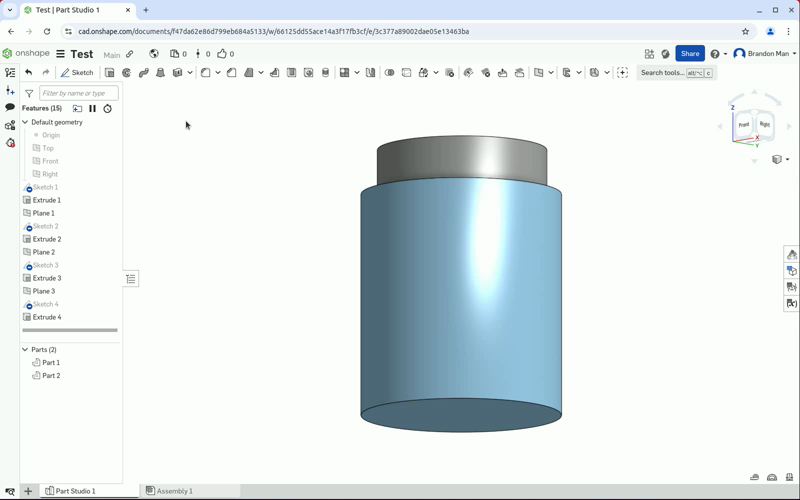
key(left, 3)
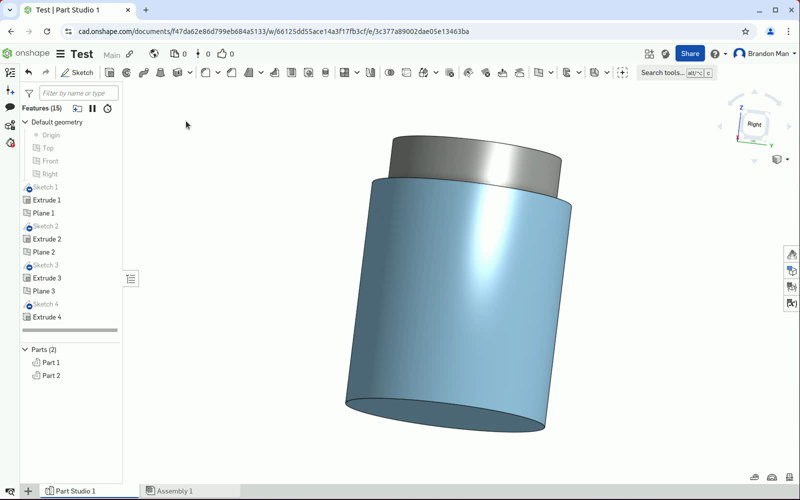
key(right, 3)
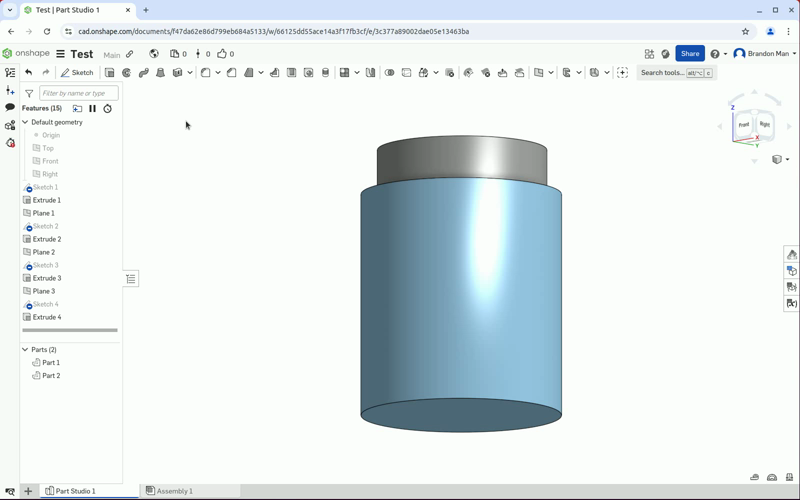
key(down, 3)
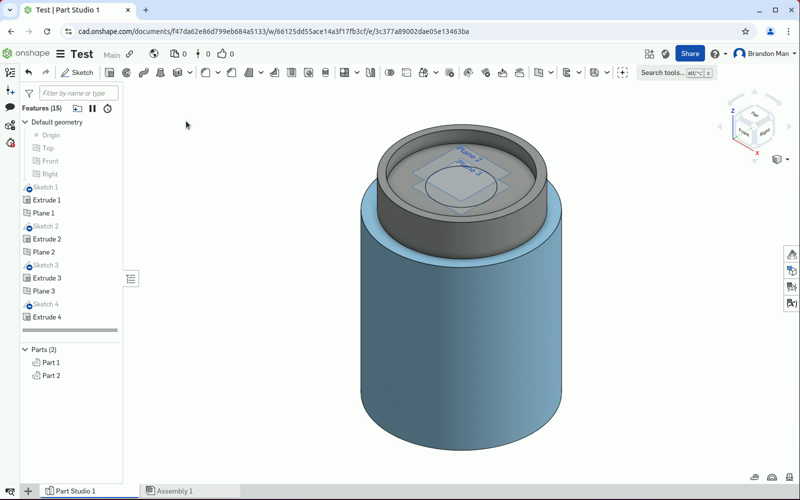
mouse_move(73, 189)
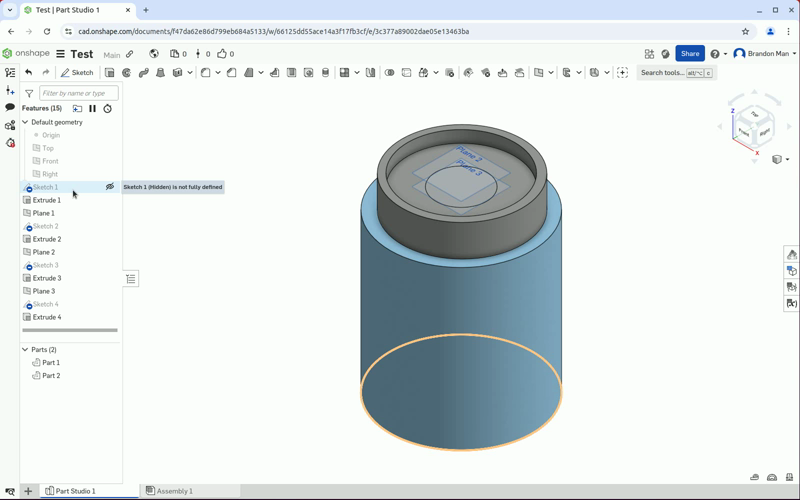
click(73, 189)